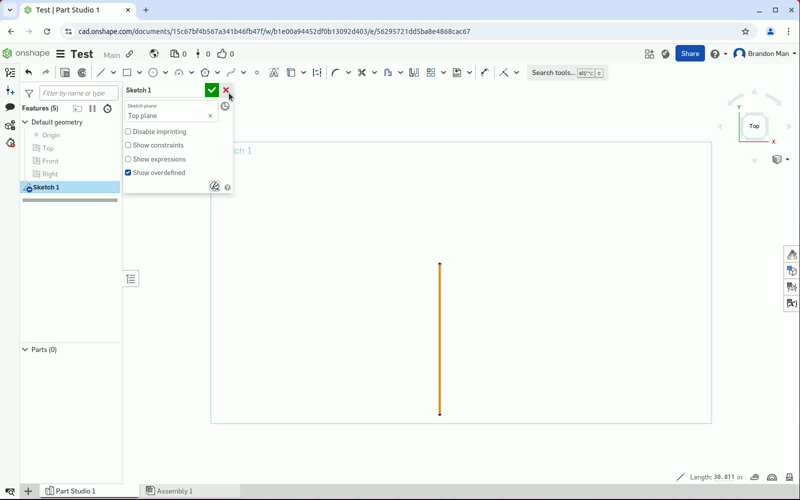
key(shift+h)
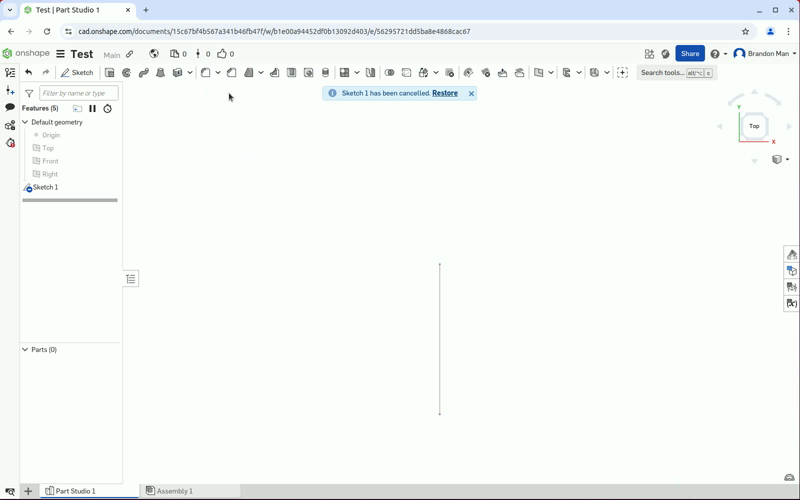
key(shift+s)
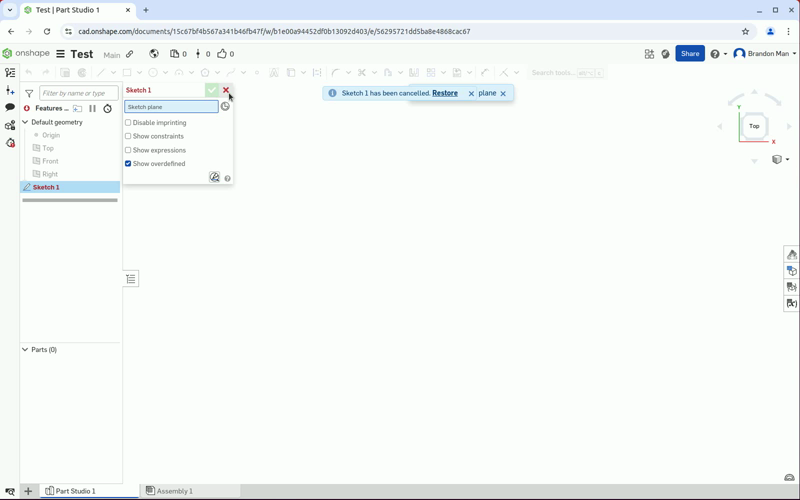
mouse_move(73, 150)
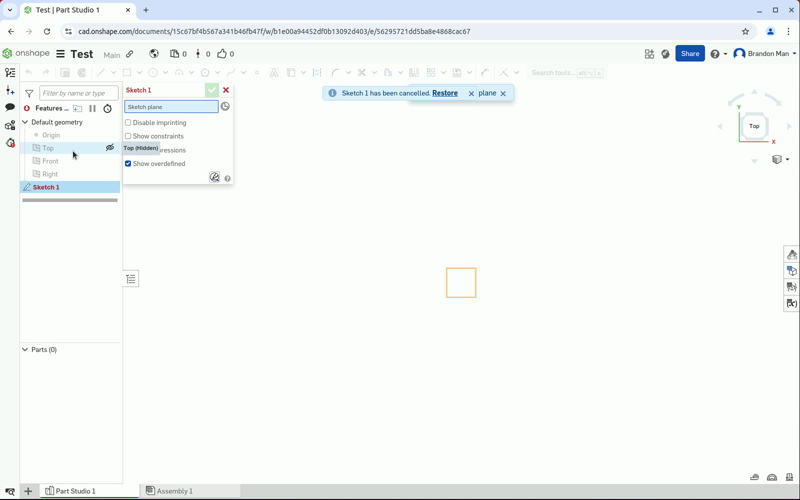
click(73, 150)
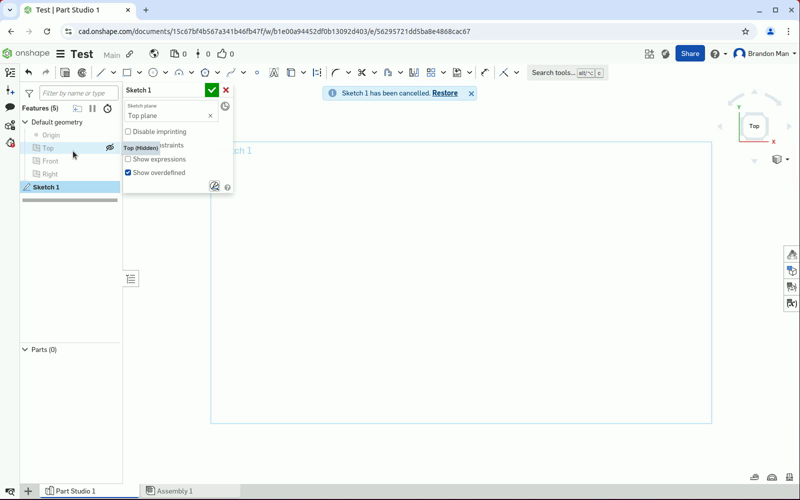
mouse_move(73, 352)
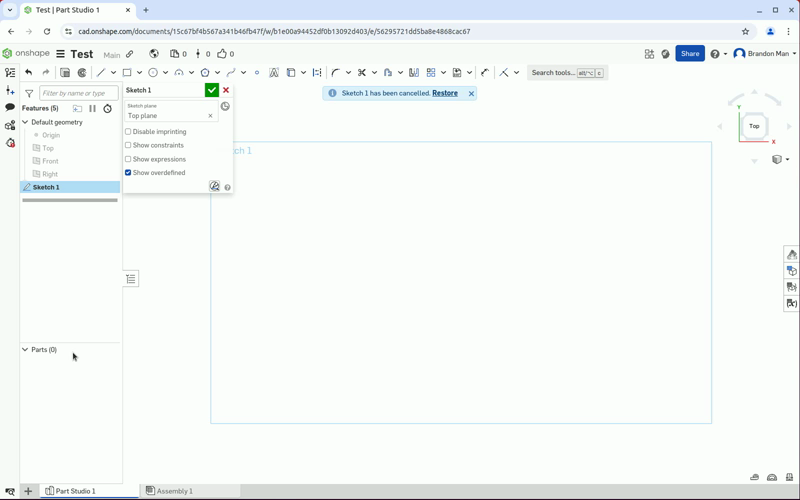
key(y)
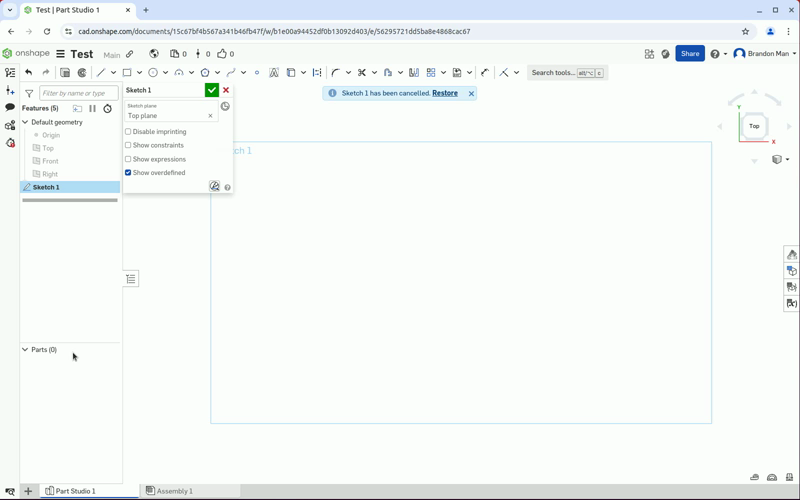
key(l)
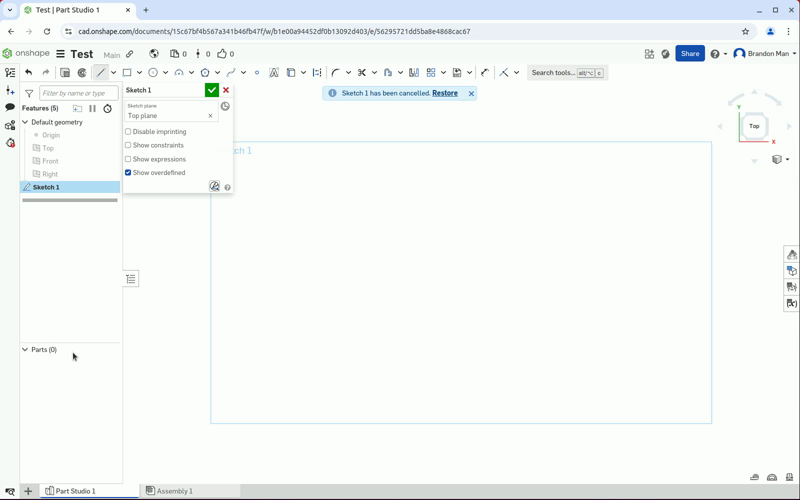
key_down(shift)
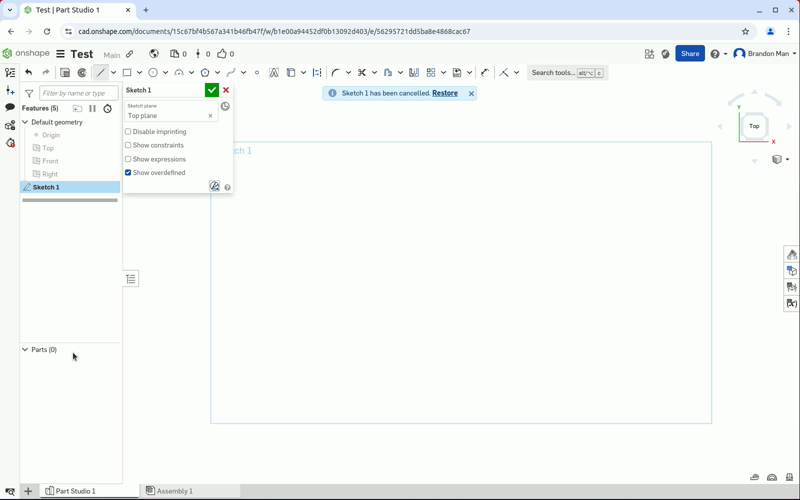
mouse_move(348, 282)
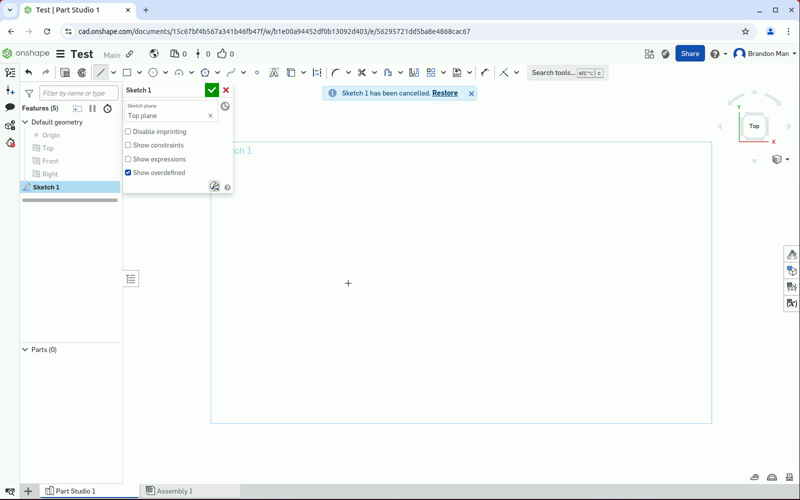
click(348, 282)
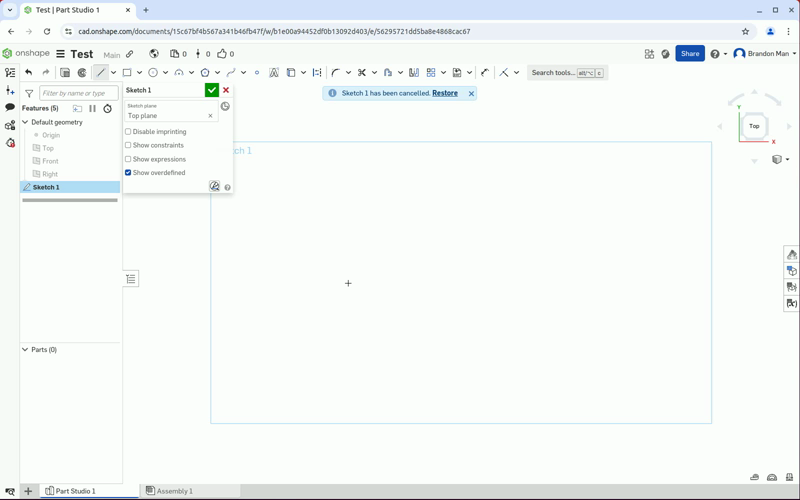
key_up(shift)
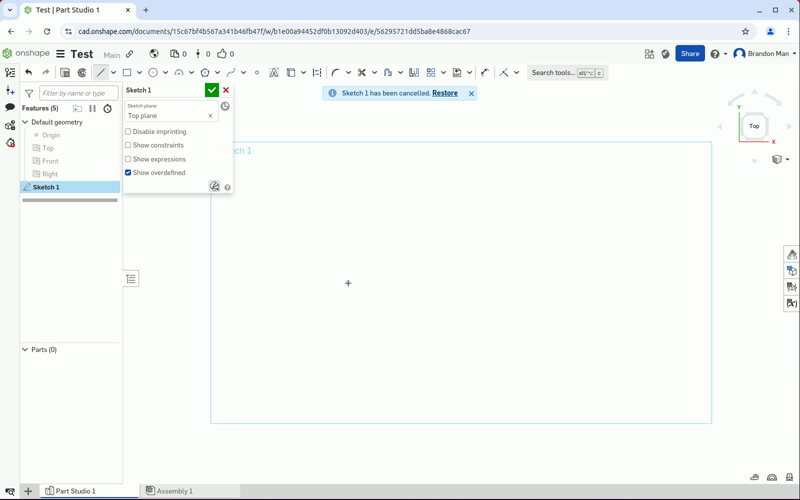
key_down(shift)
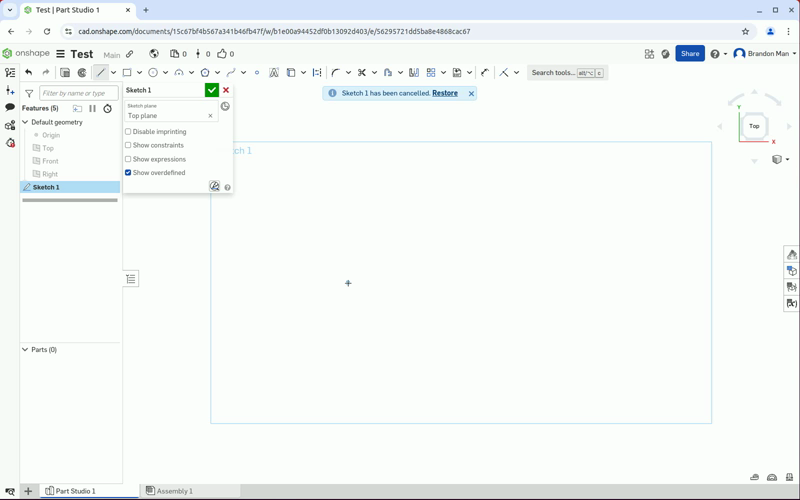
mouse_move(460, 282)
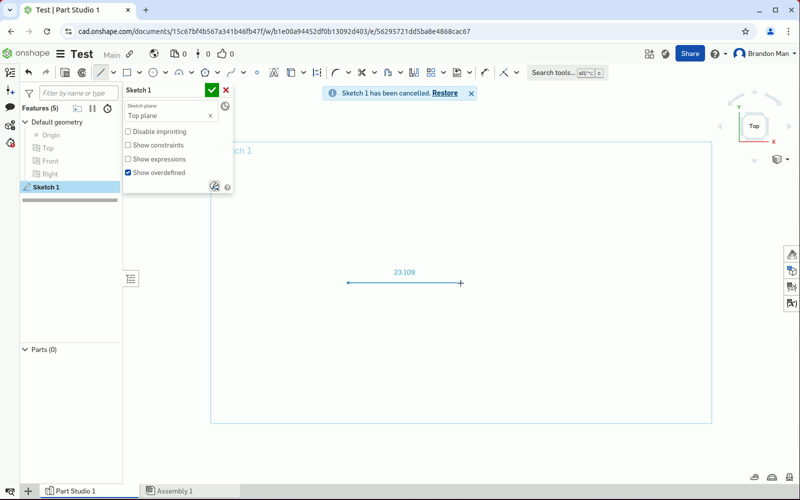
click(460, 282)
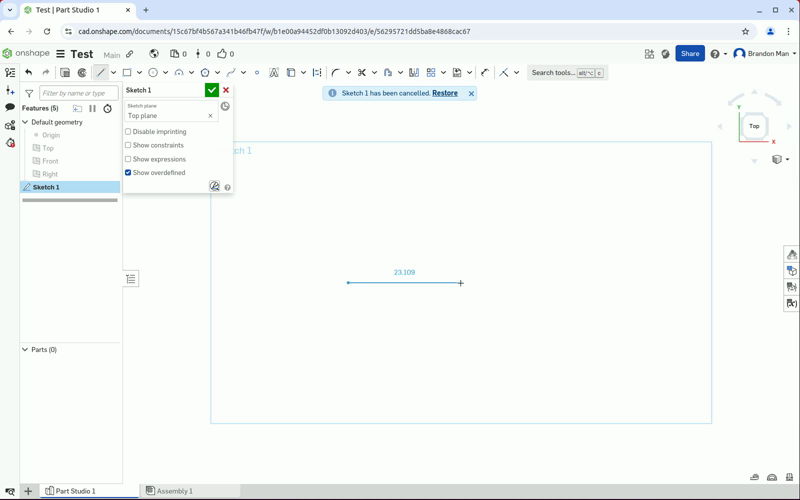
key_up(shift)
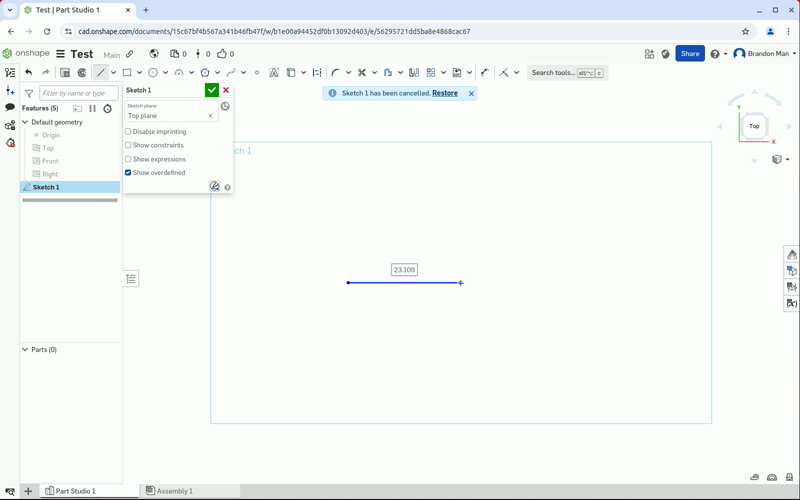
key_down(shift)
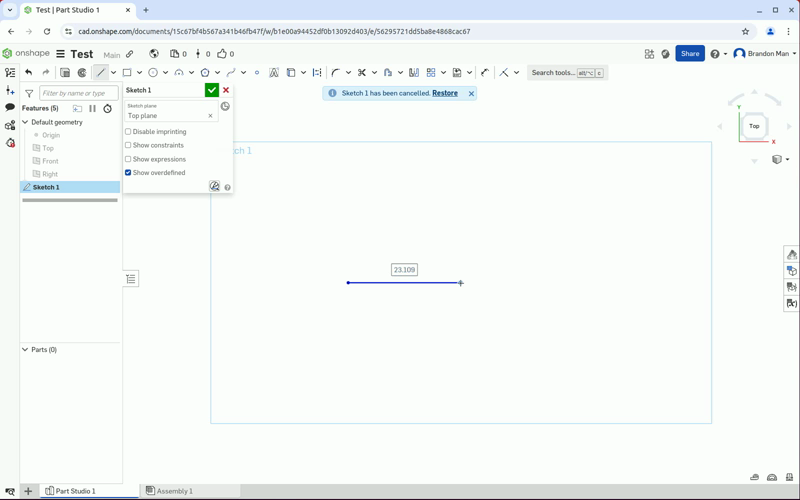
mouse_move(460, 170)
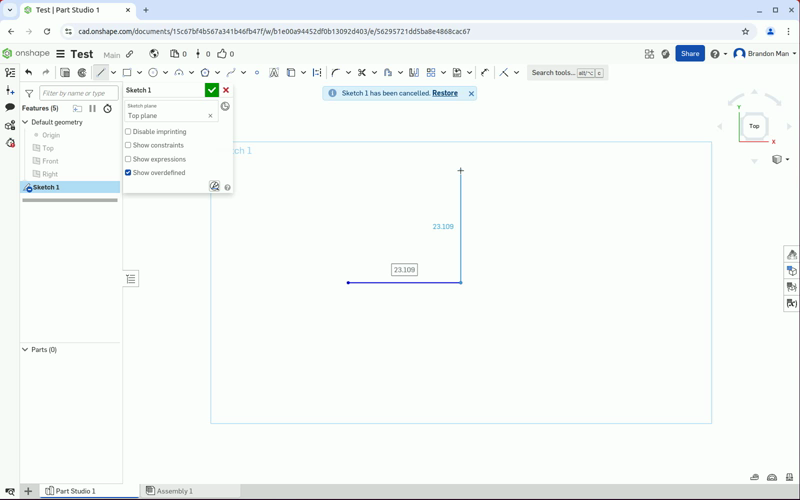
click(460, 170)
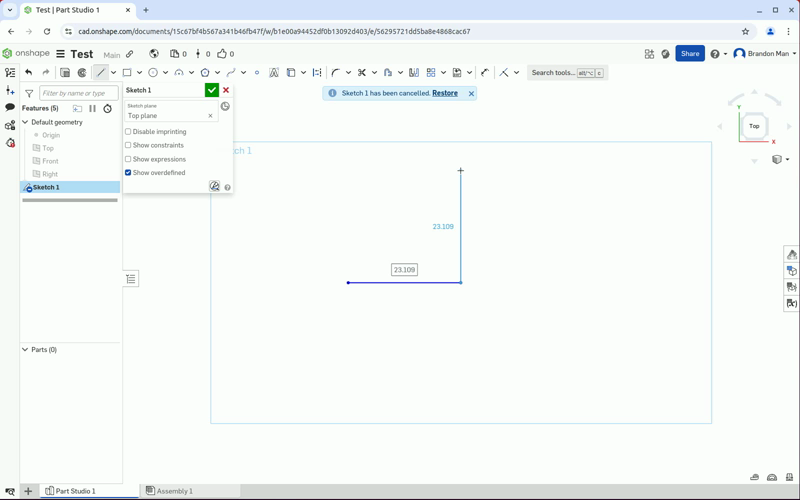
key_up(shift)
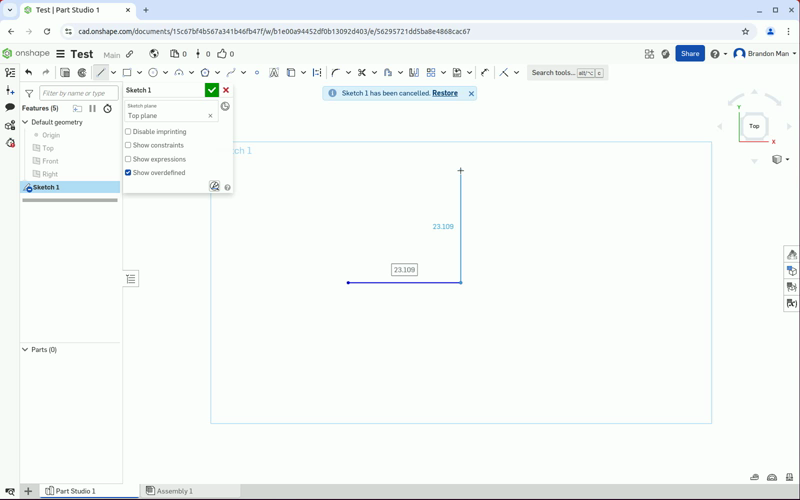
key_down(shift)
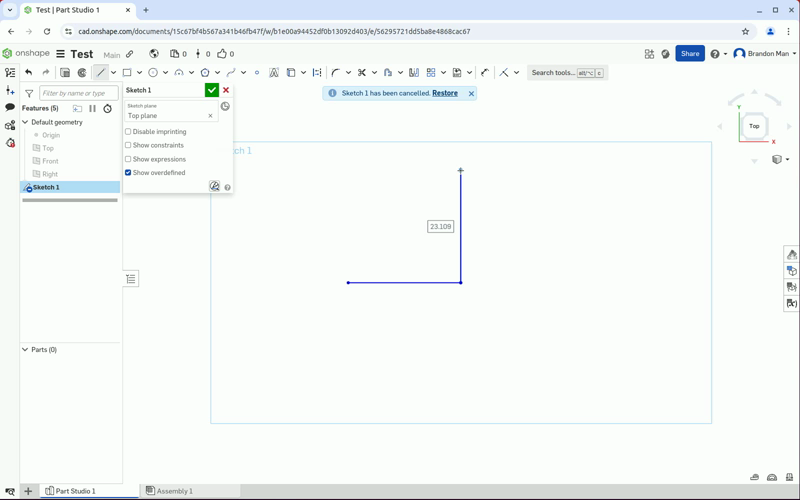
mouse_move(348, 170)
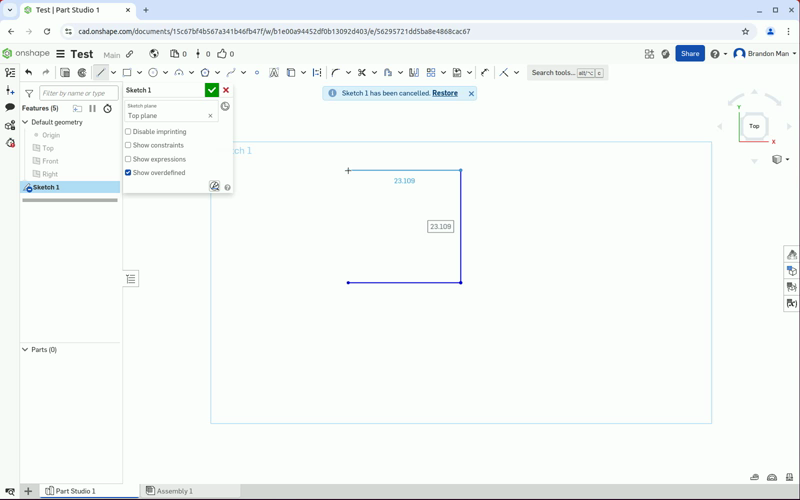
click(348, 170)
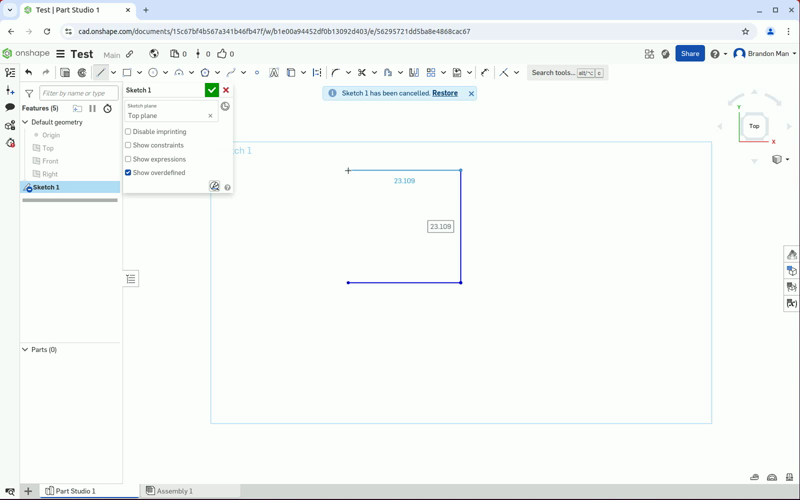
key_up(shift)
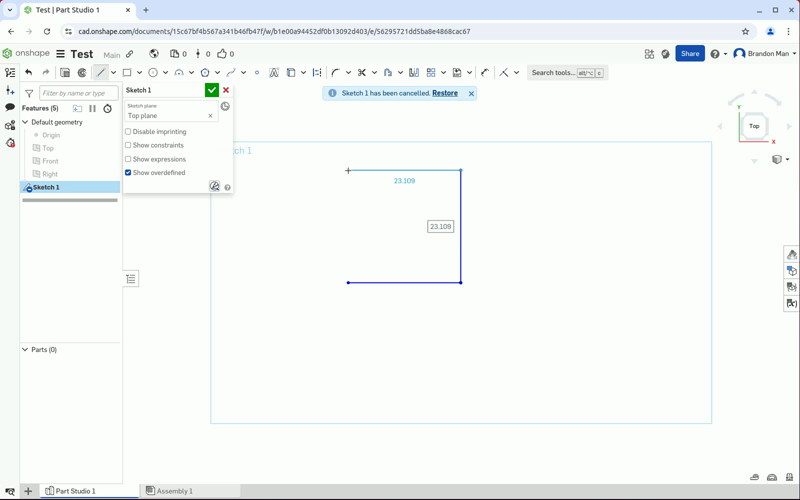
key_down(shift)
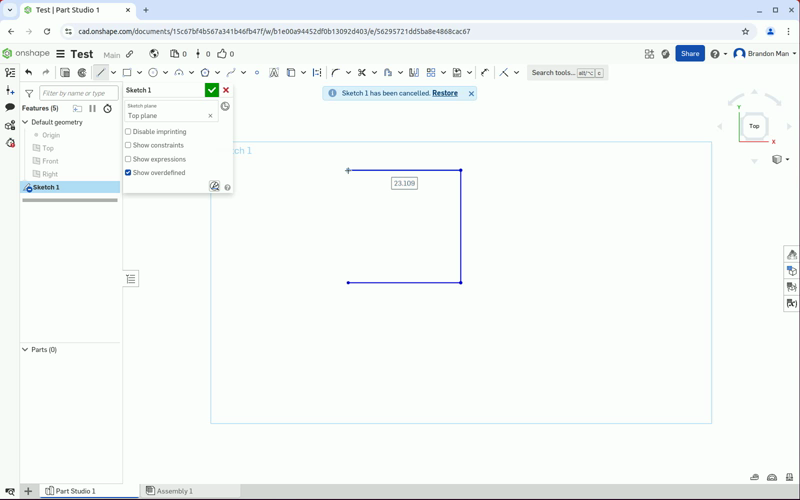
mouse_move(348, 282)
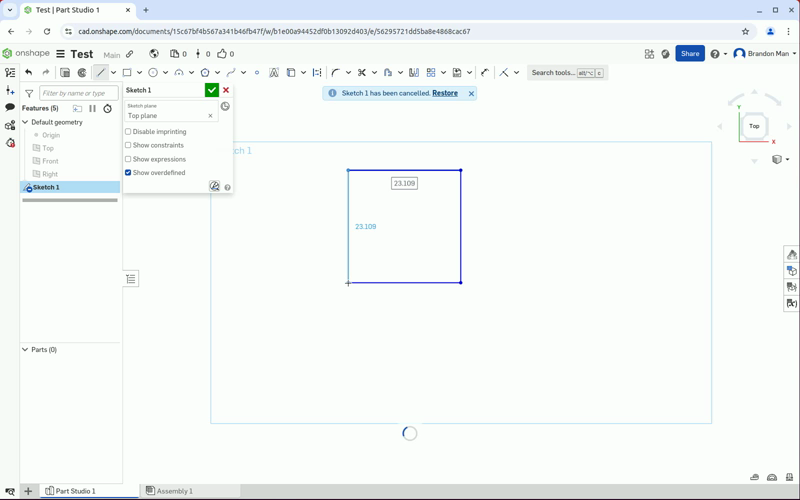
key_up(shift)
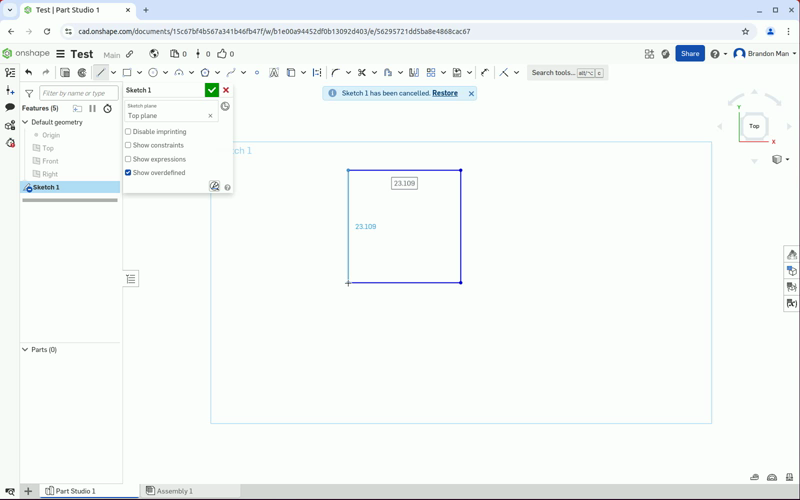
click(348, 282)
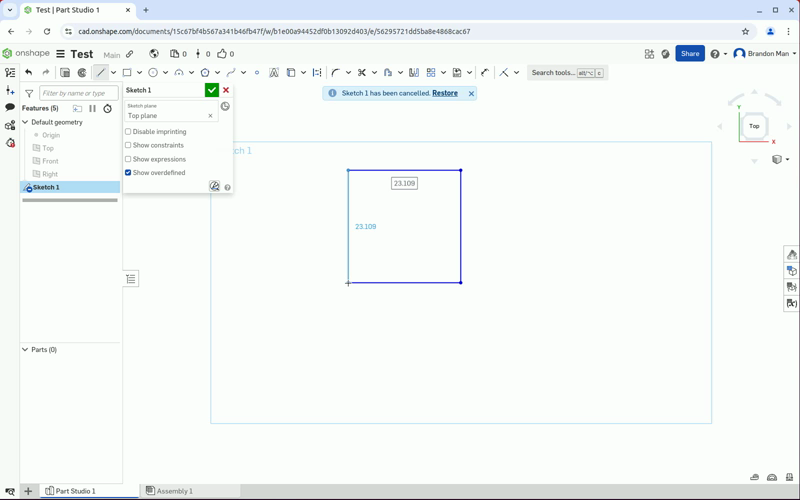
key(esc)
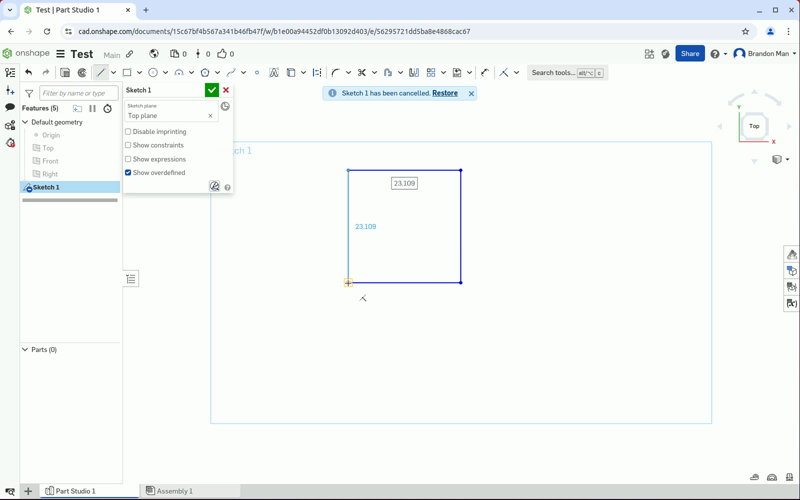
mouse_move(379, 211)
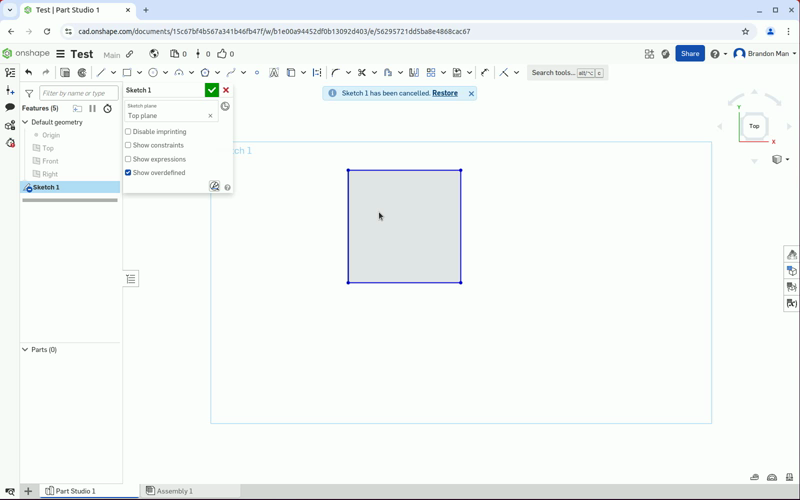
click(379, 211)
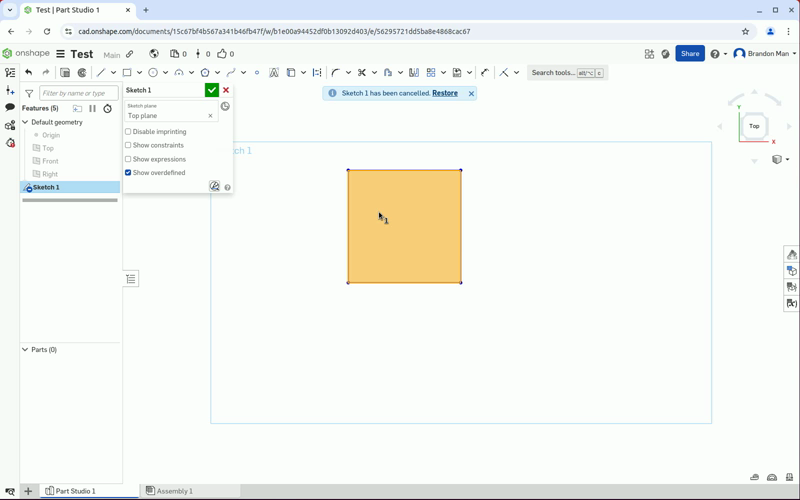
mouse_move(73, 352)
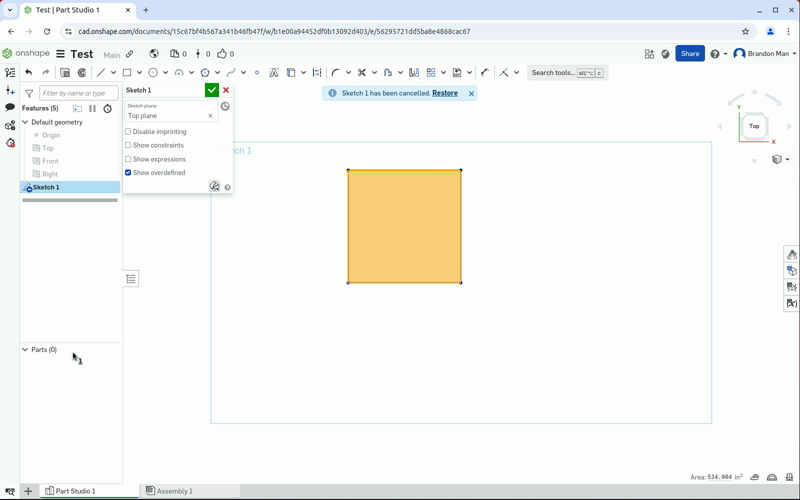
key(shift+y)
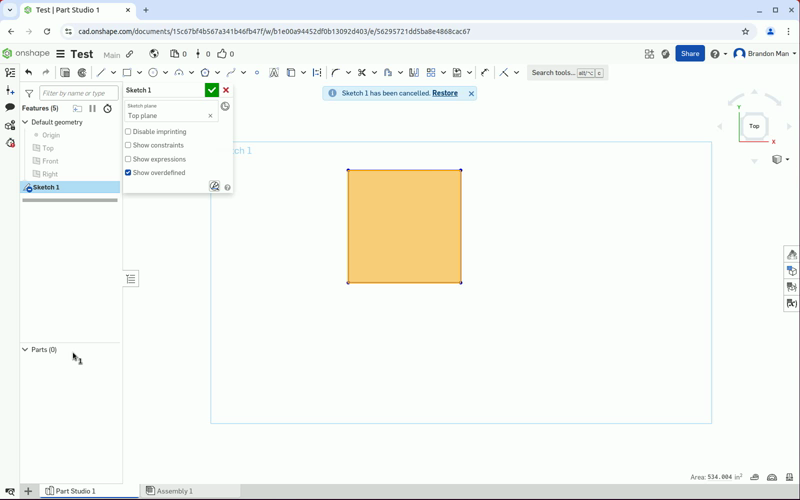
key(shift+e)
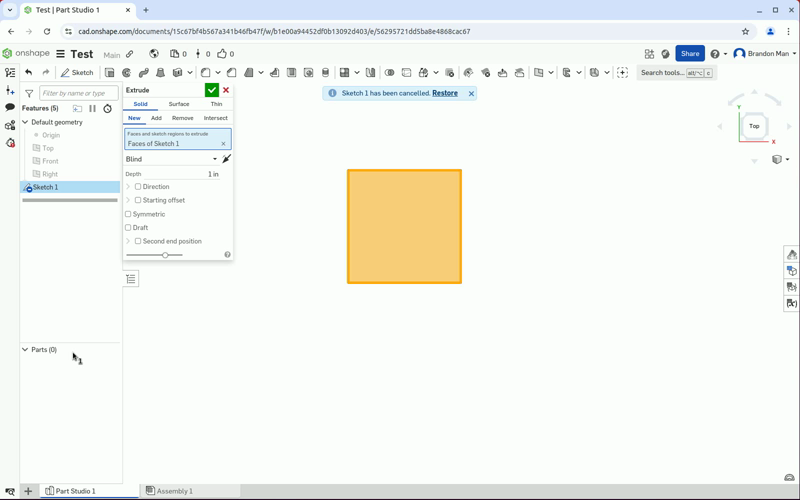
mouse_move(143, 106)
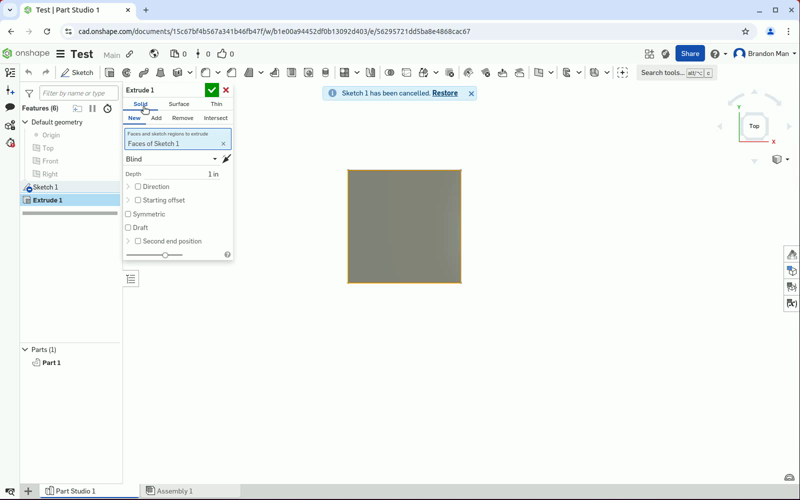
click(143, 106)
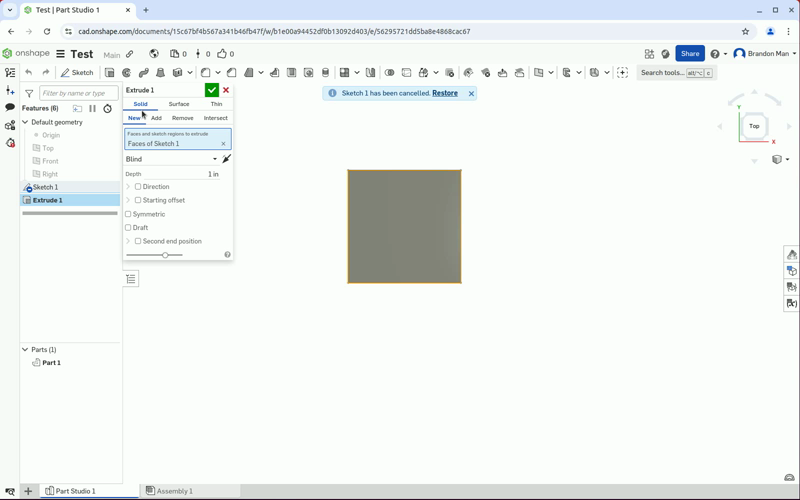
mouse_move(137, 120)
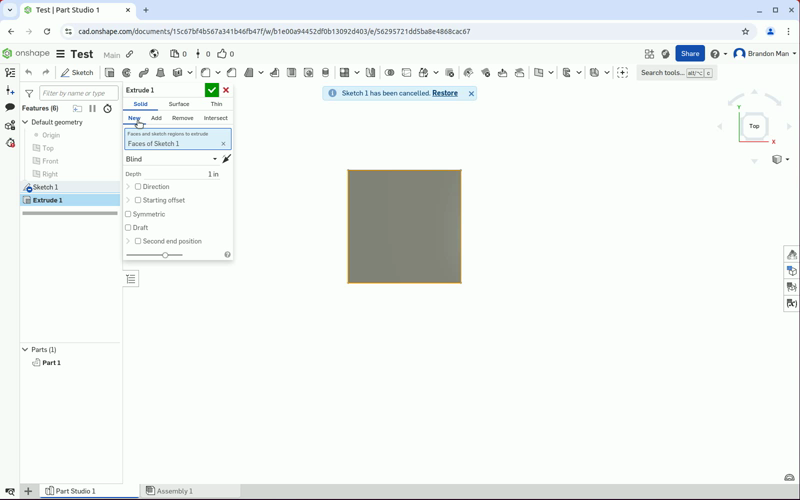
click(137, 120)
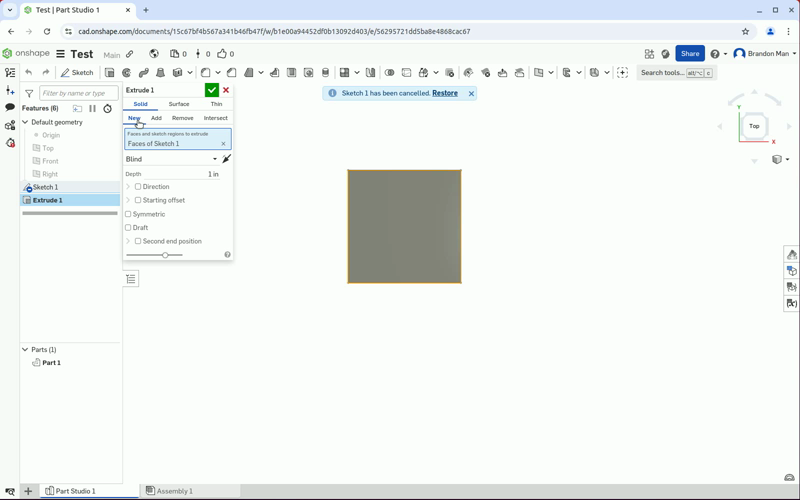
key(tab, 4)
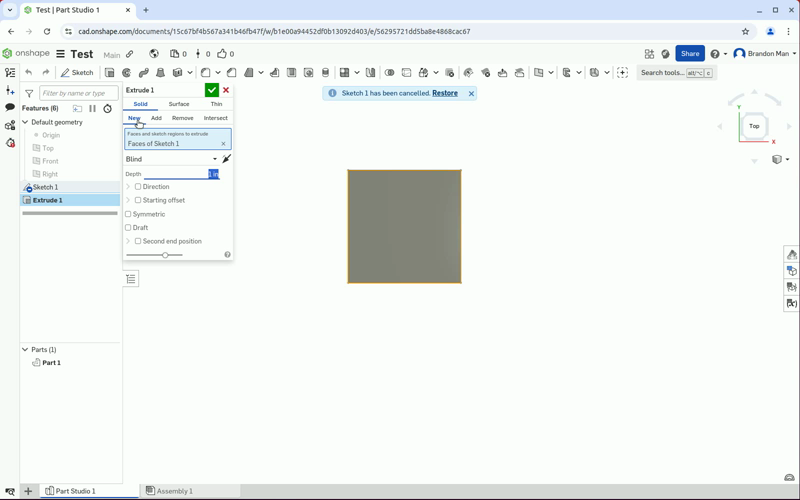
text(0.481)
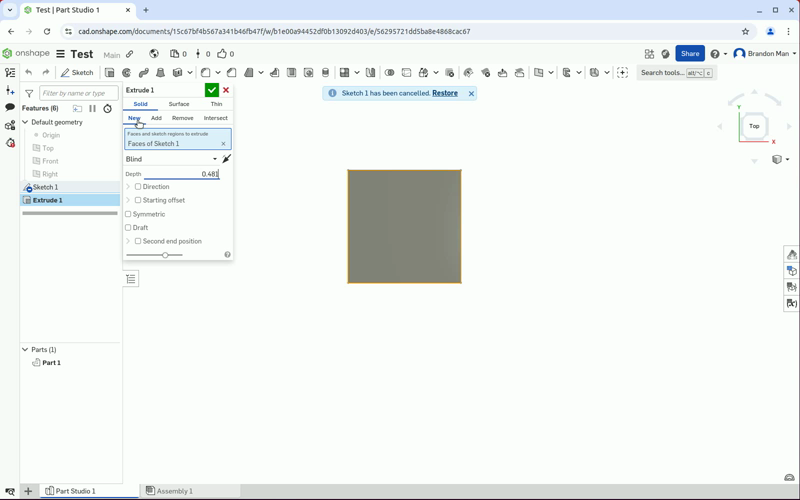
key(enter)
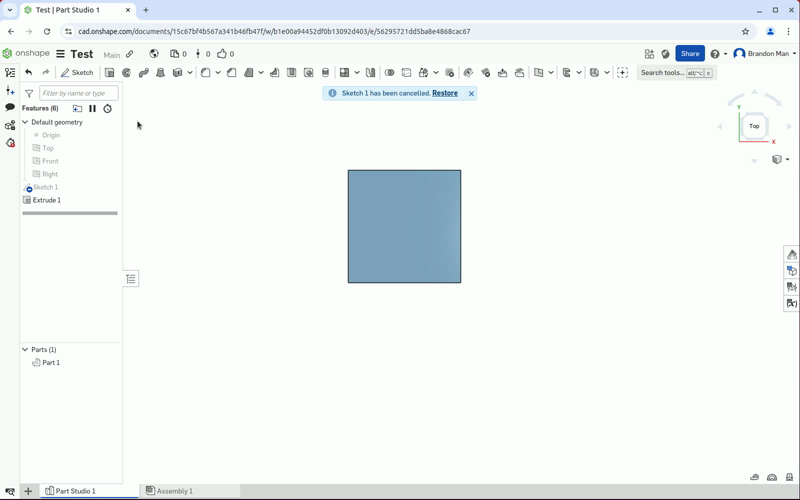
key(shift+h)
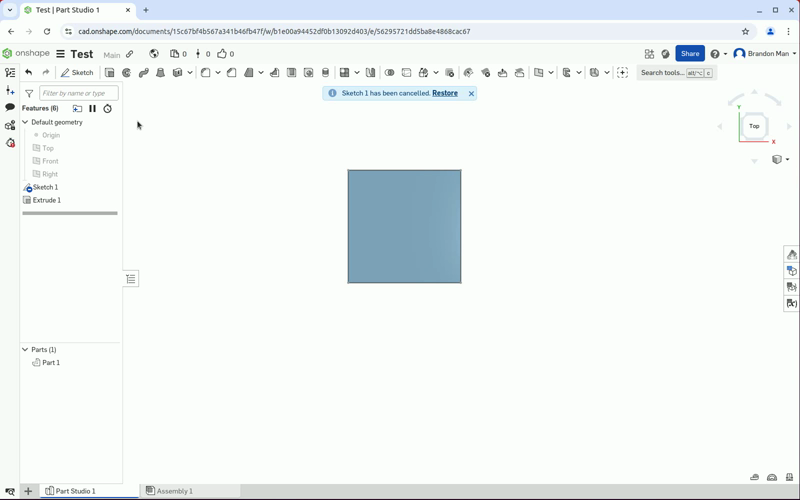
key(shift+h)
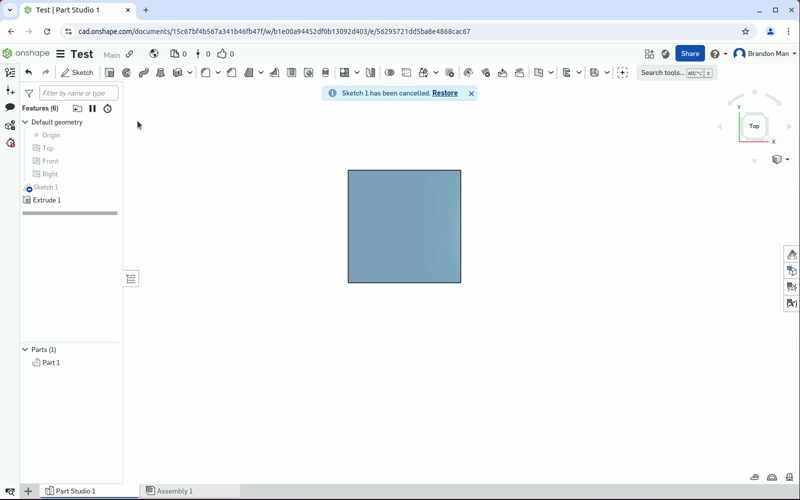
mouse_move(73, 189)
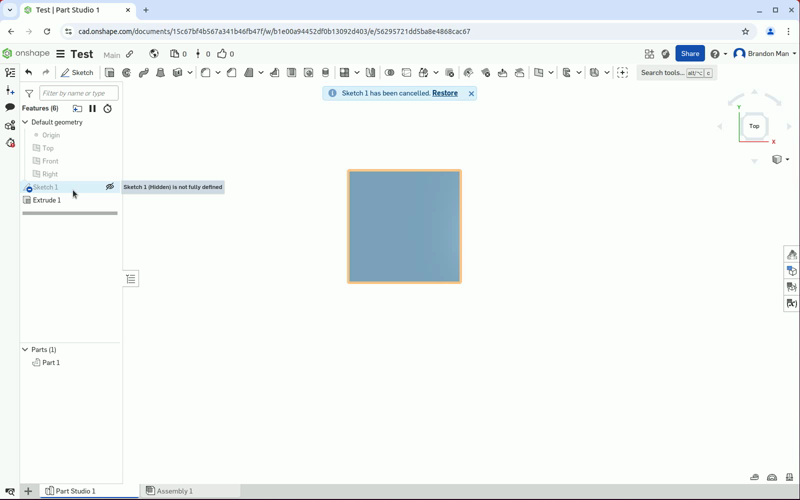
click(73, 189)
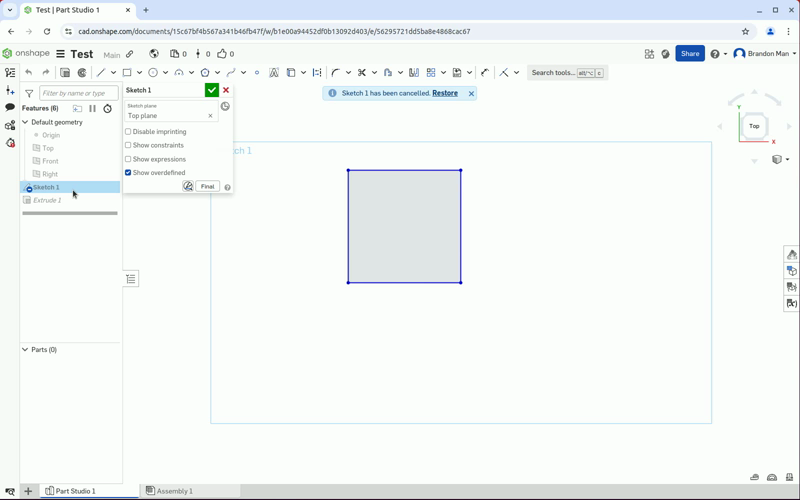
mouse_move(229, 92)
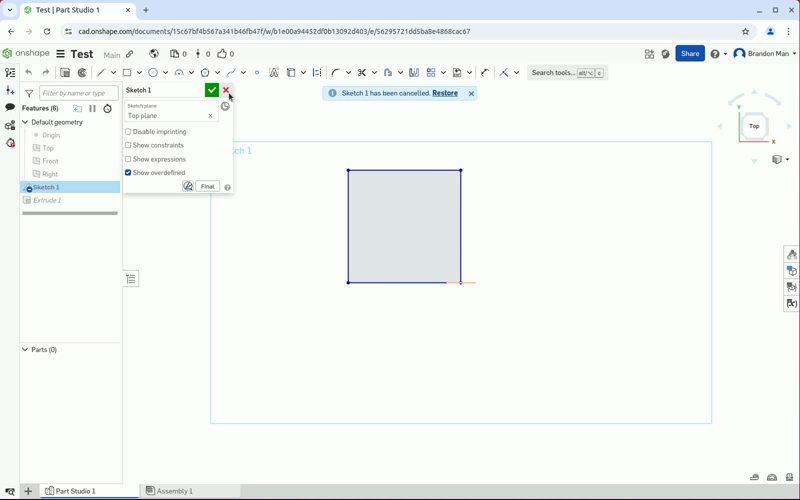
click(229, 92)
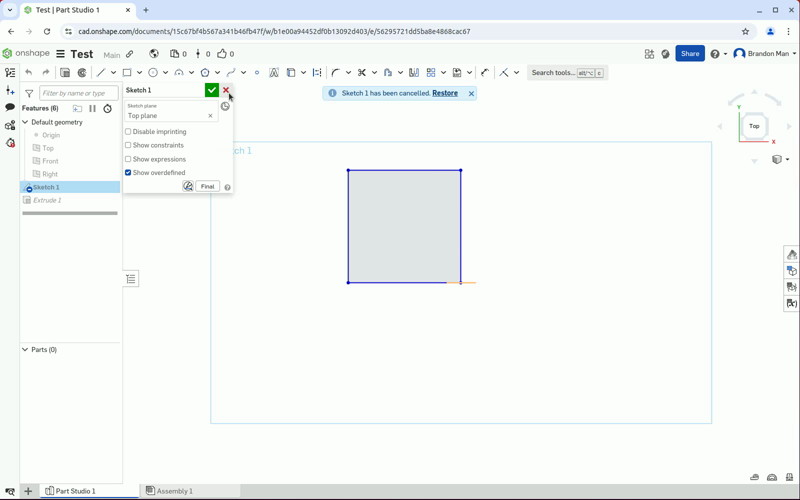
key(shift+s)
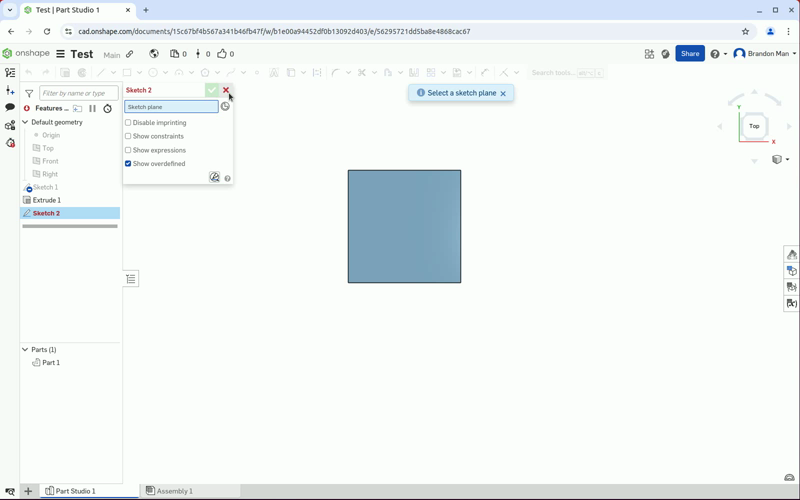
mouse_move(73, 150)
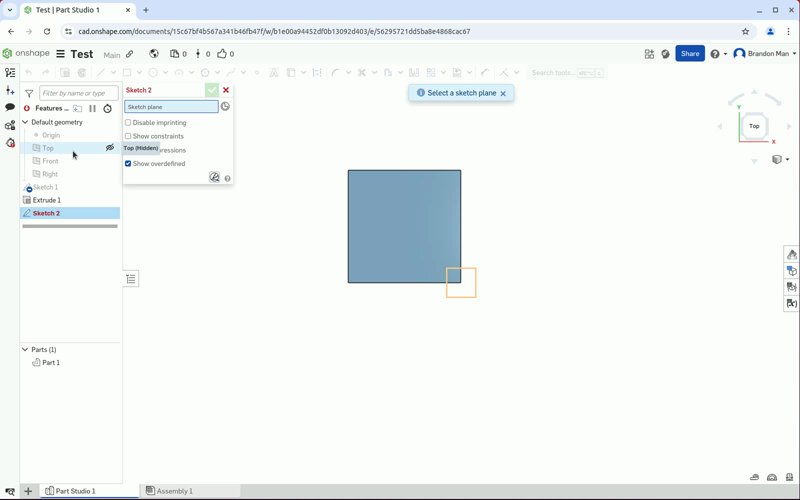
click(73, 150)
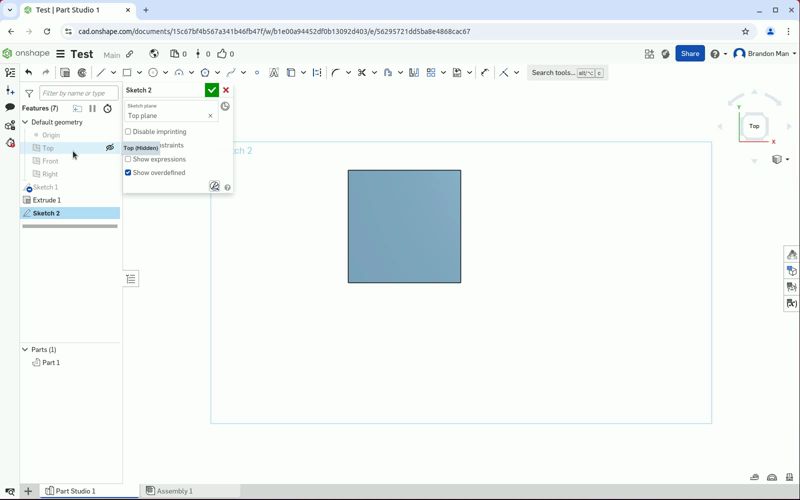
mouse_move(73, 352)
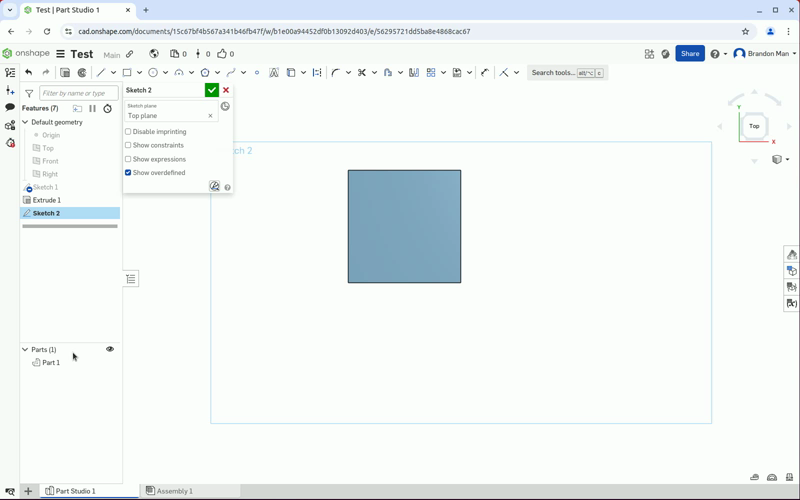
key(y)
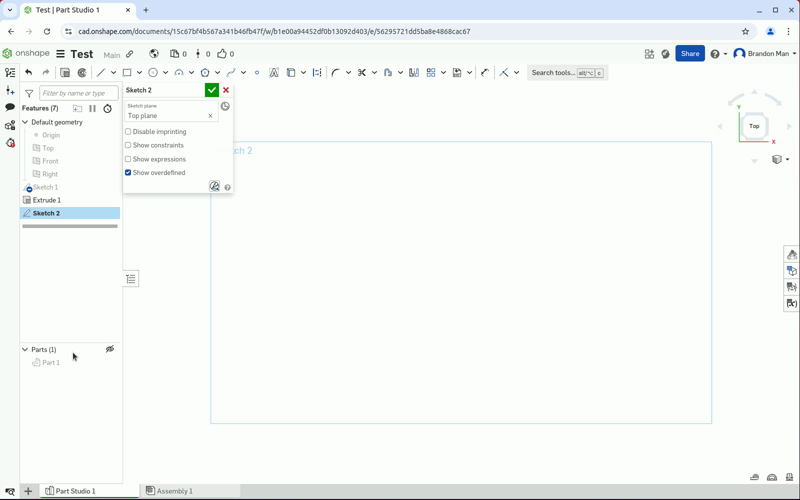
key(l)
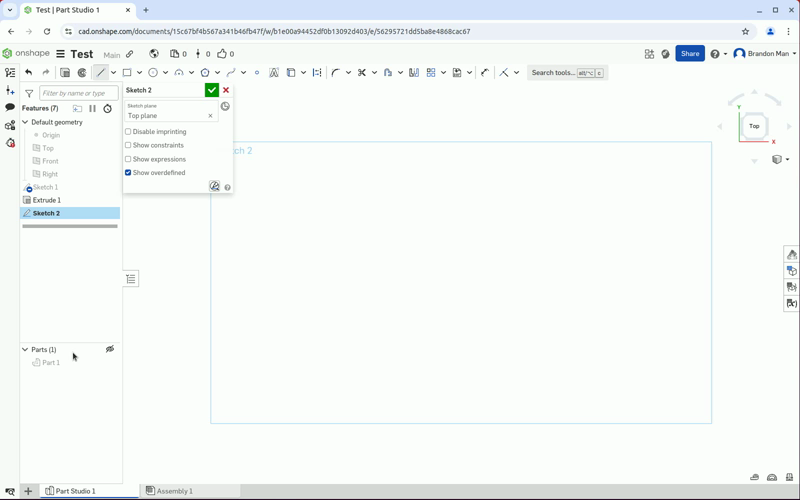
key_down(shift)
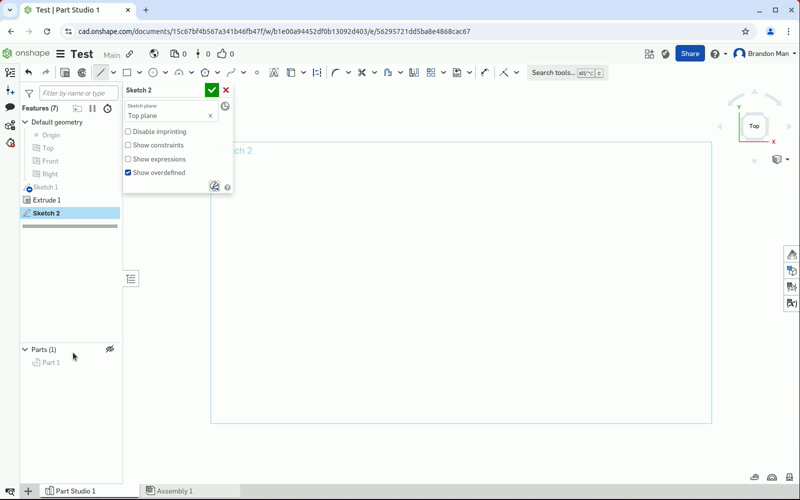
mouse_move(348, 282)
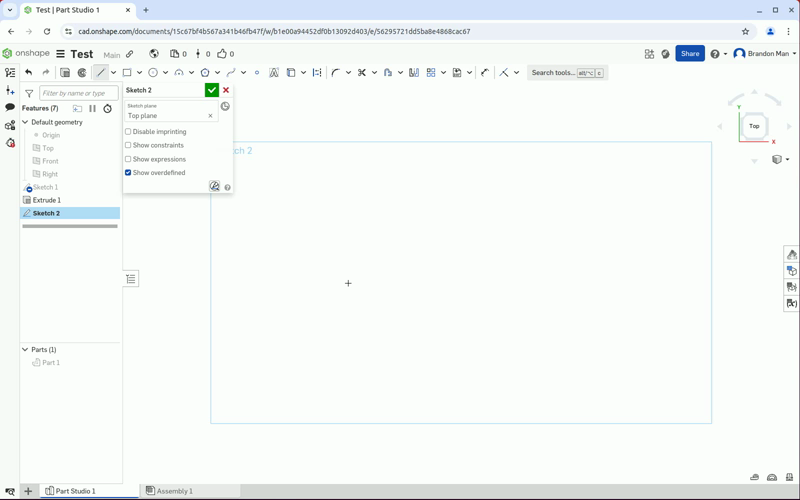
click(348, 282)
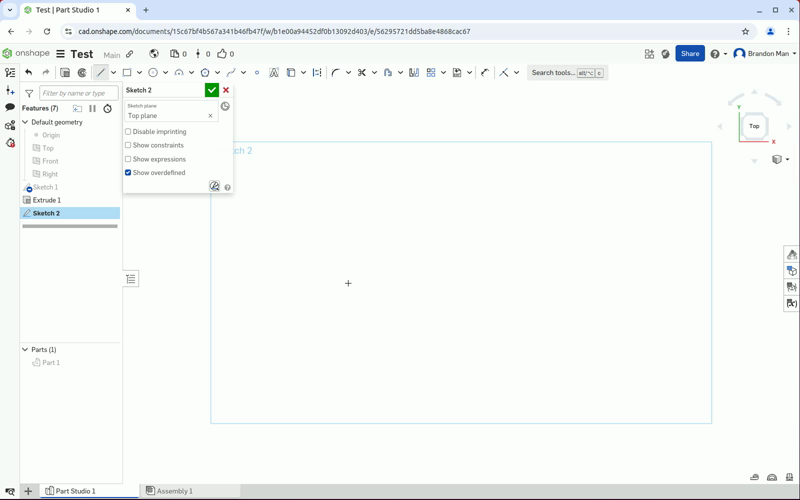
key_up(shift)
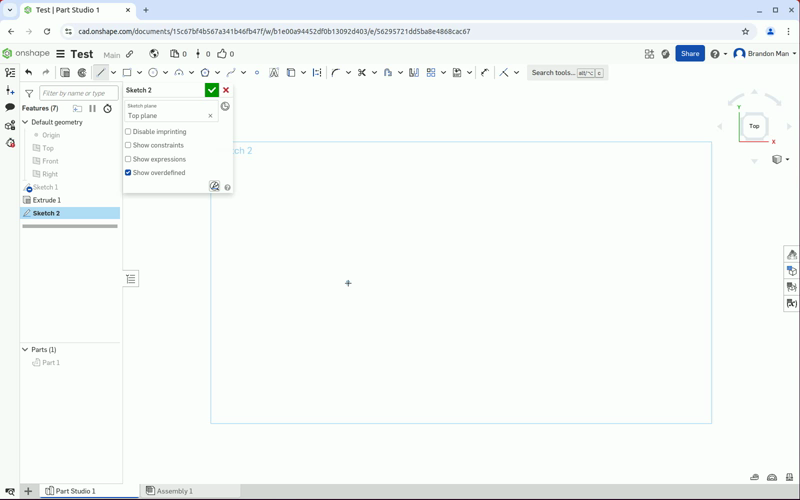
key_down(shift)
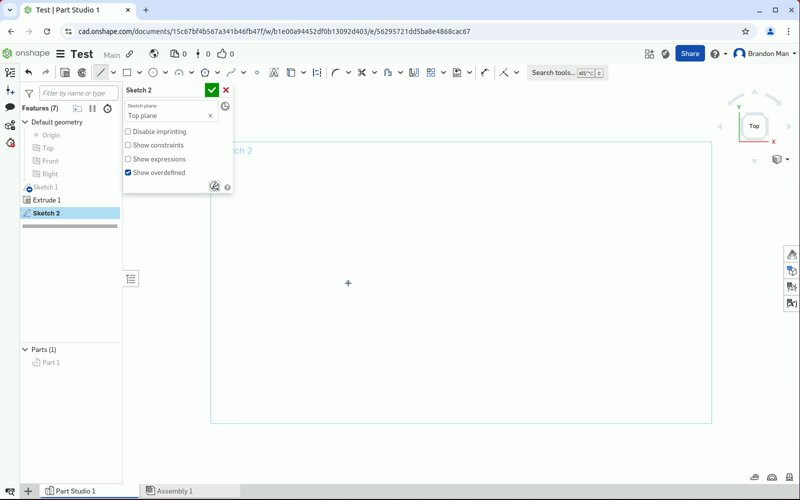
mouse_move(460, 282)
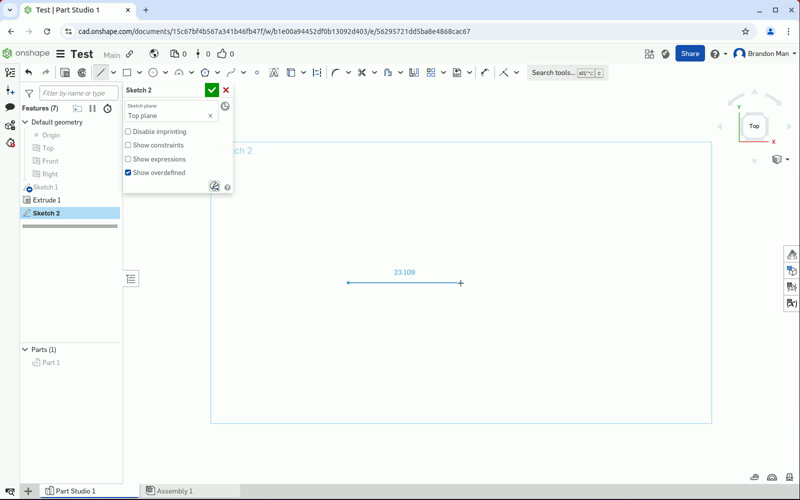
click(460, 282)
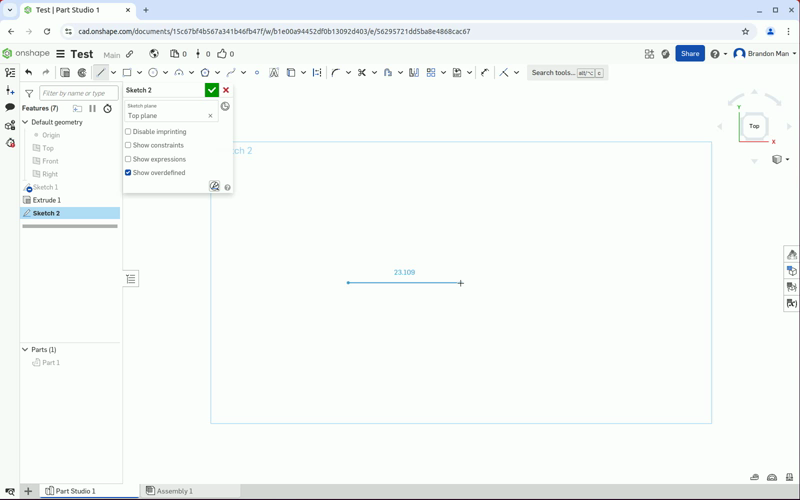
key_up(shift)
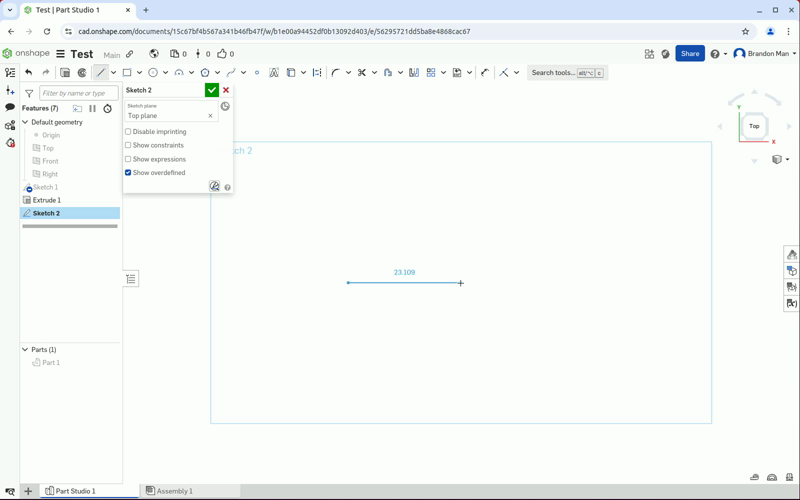
key_down(shift)
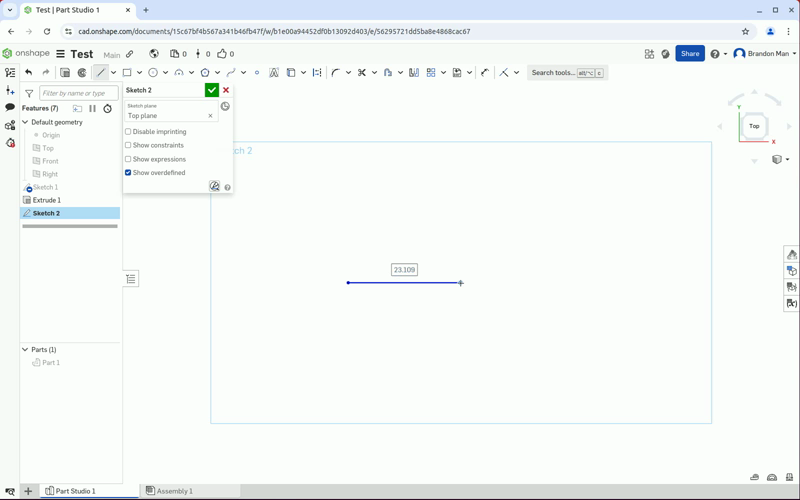
mouse_move(460, 170)
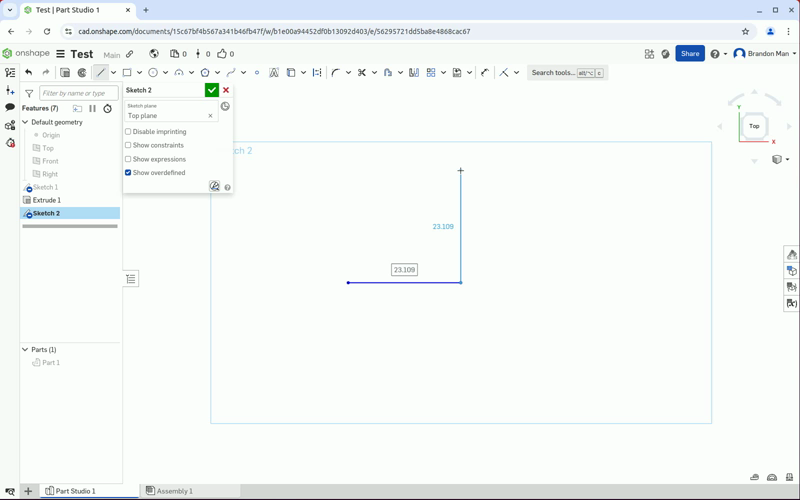
click(460, 170)
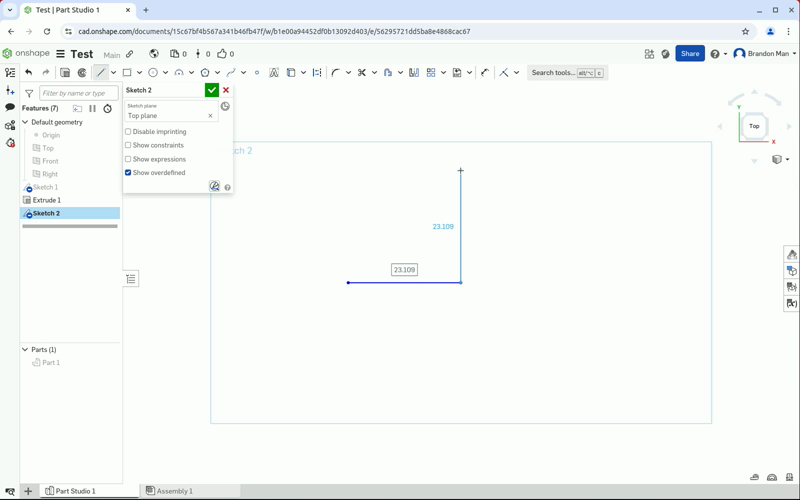
key_up(shift)
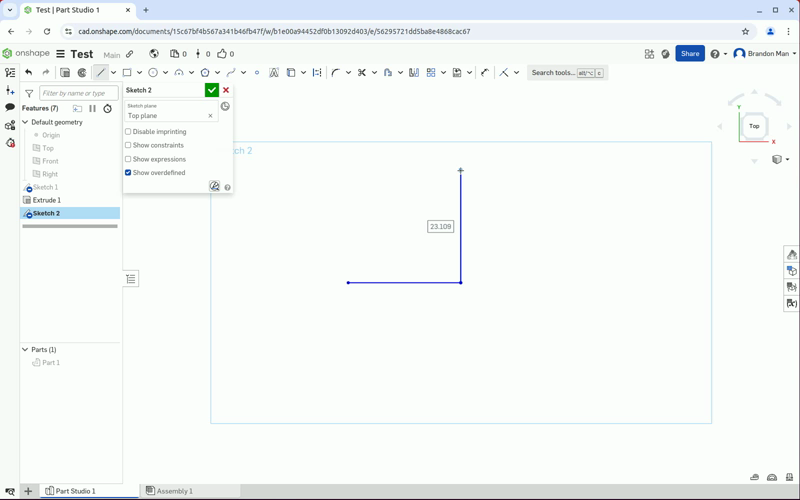
key_down(shift)
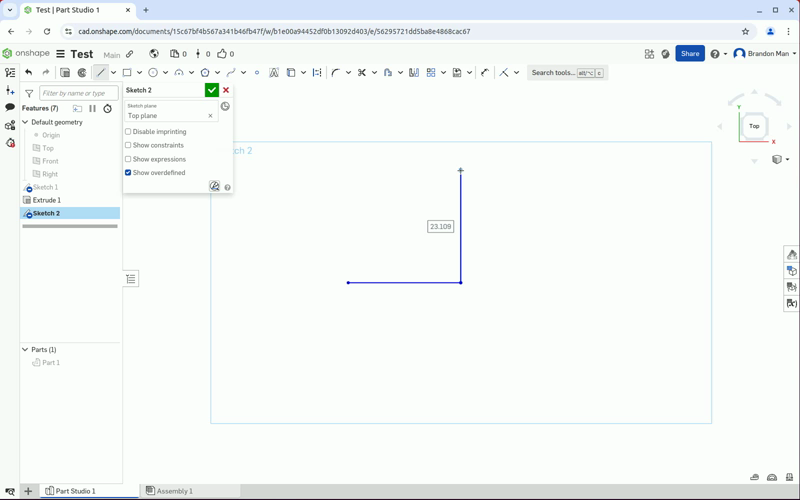
mouse_move(348, 170)
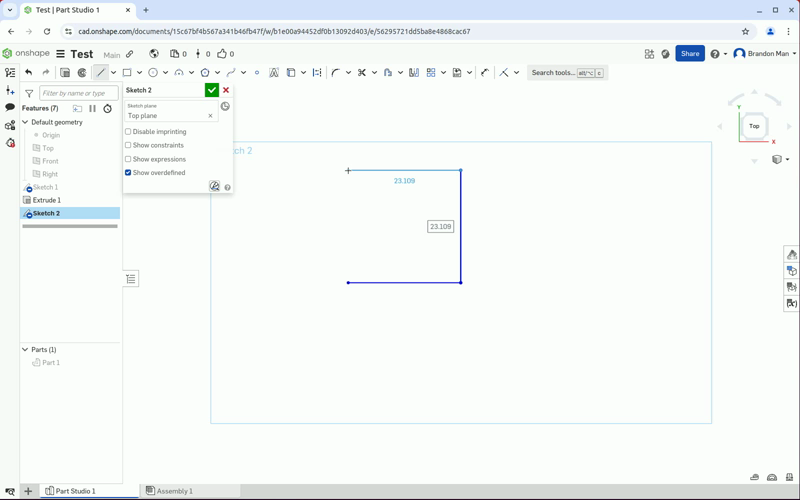
click(348, 170)
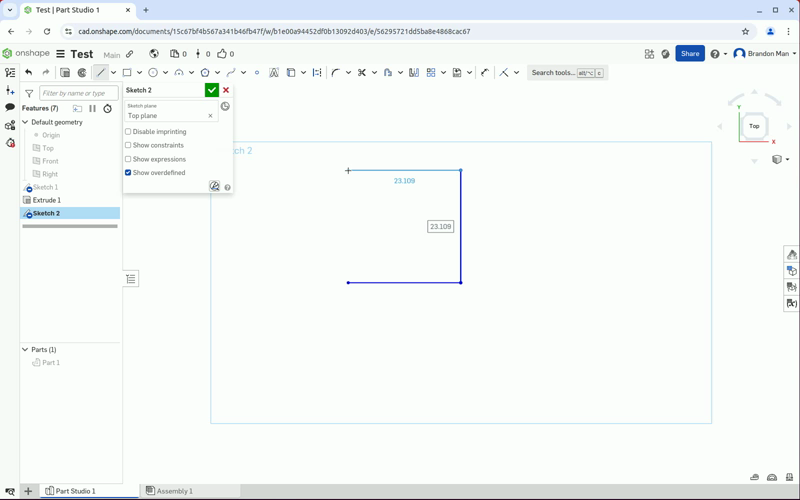
key_up(shift)
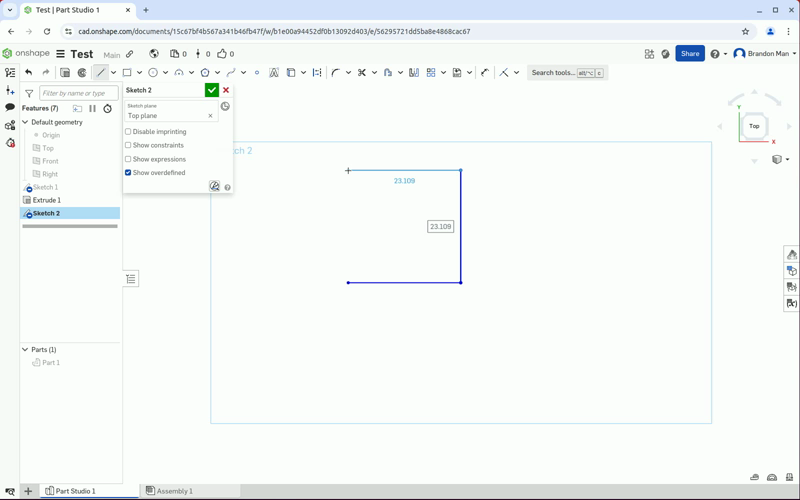
key_down(shift)
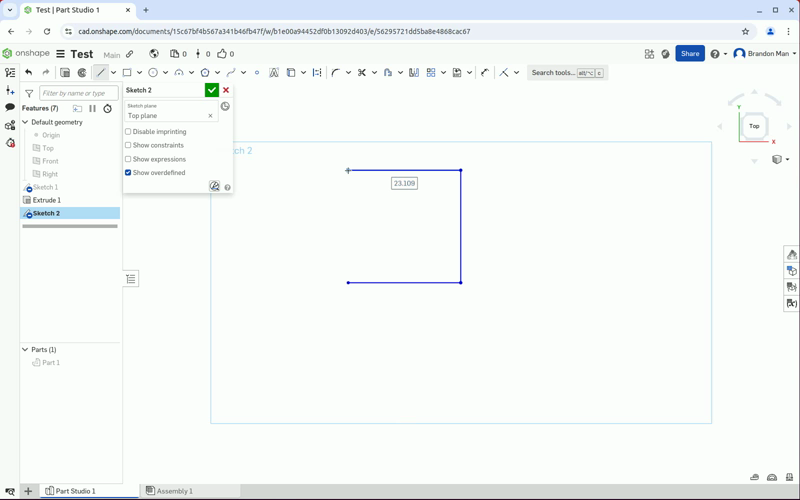
mouse_move(348, 282)
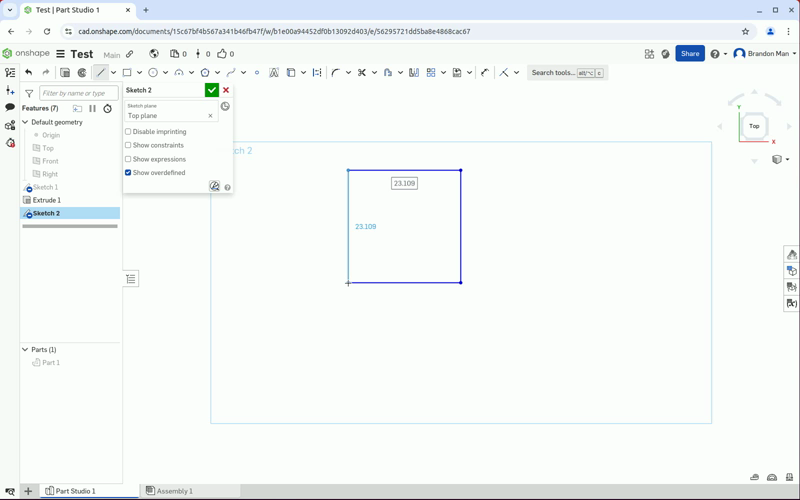
key_up(shift)
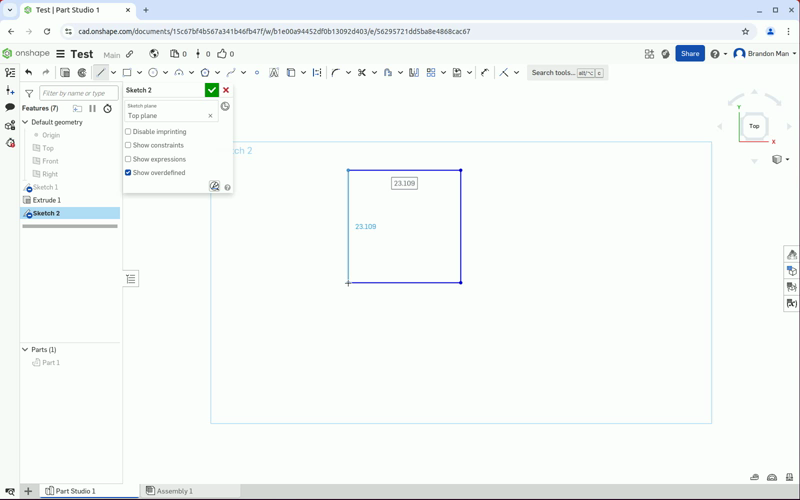
click(348, 282)
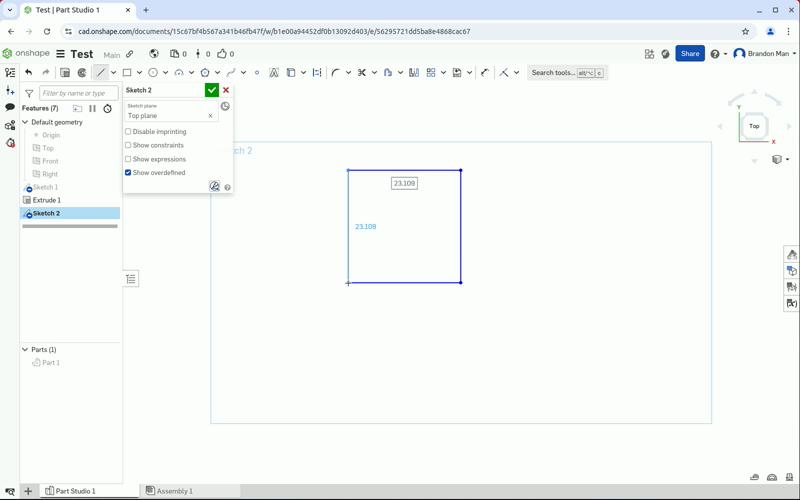
key(esc)
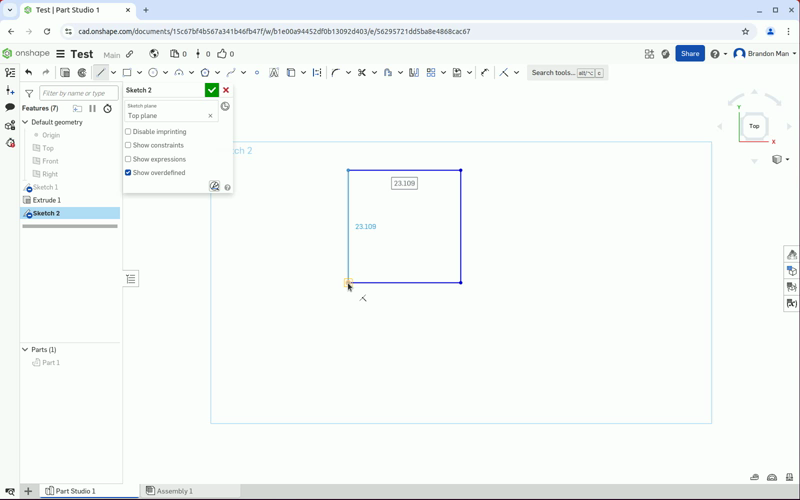
mouse_move(443, 247)
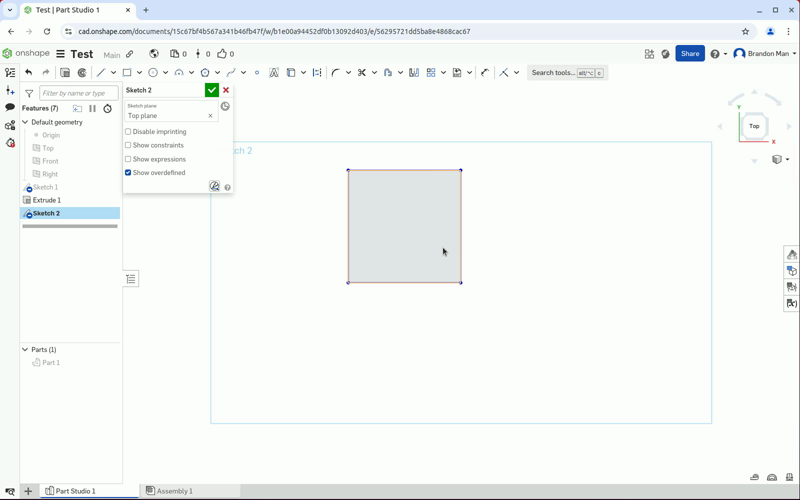
click(443, 247)
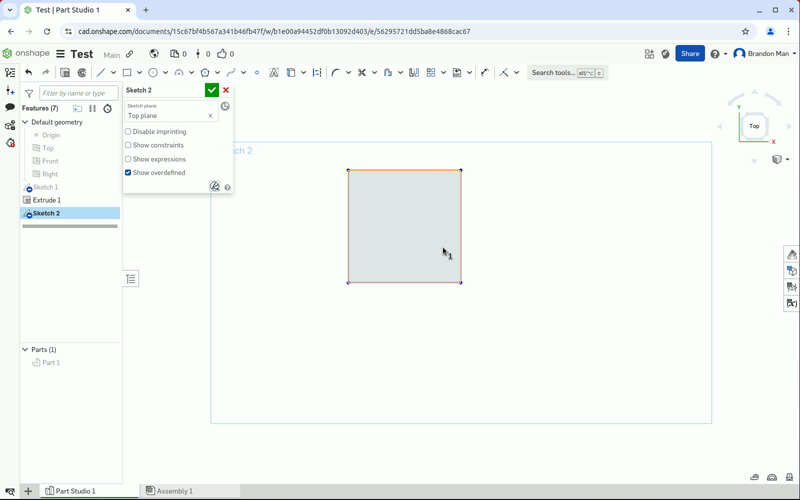
mouse_move(73, 352)
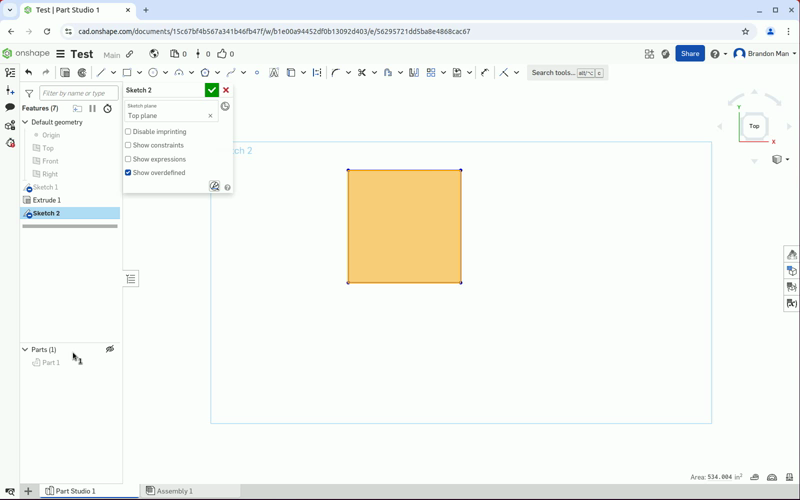
key(shift+y)
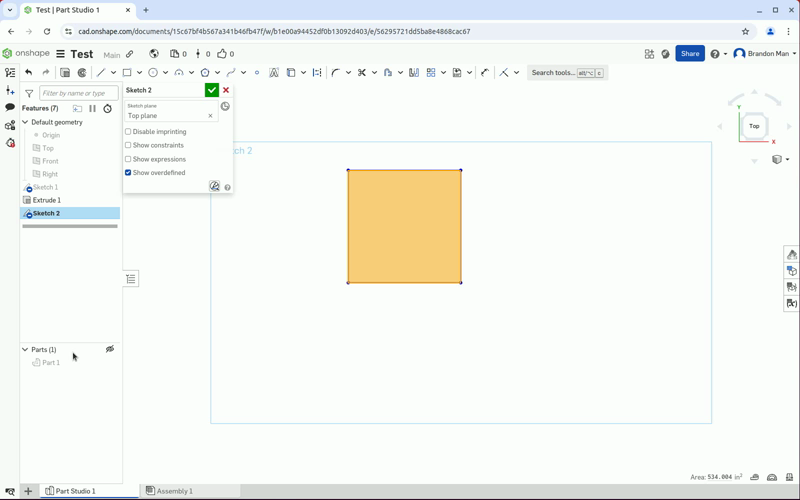
key(shift+e)
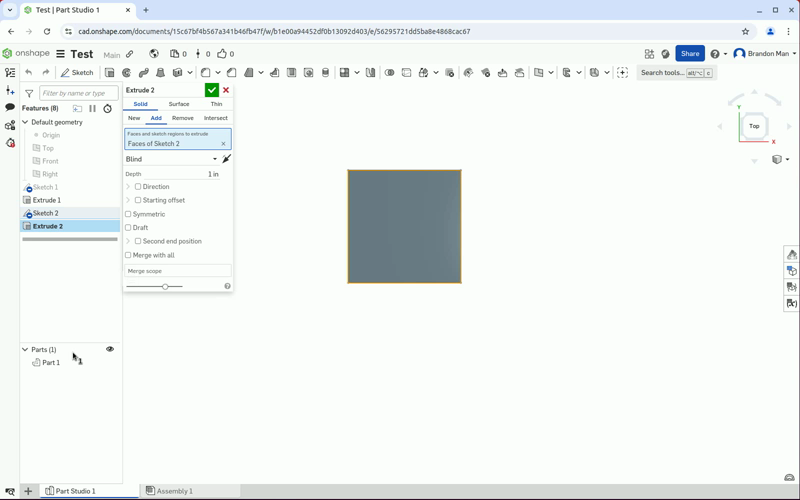
mouse_move(143, 106)
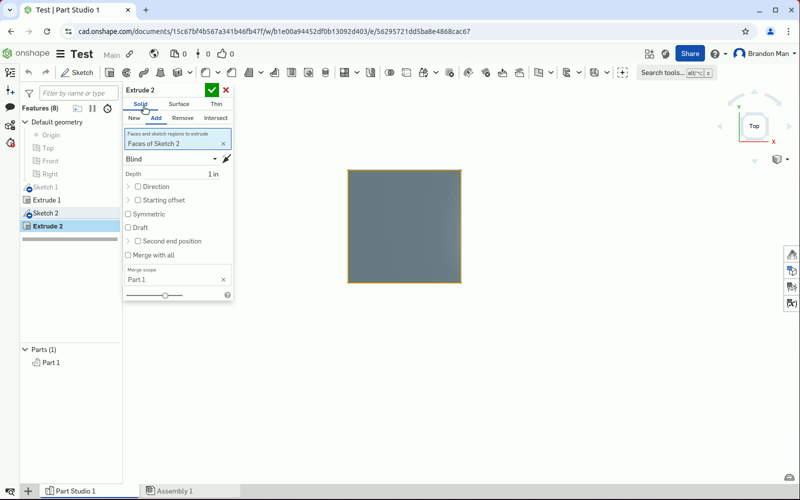
click(143, 106)
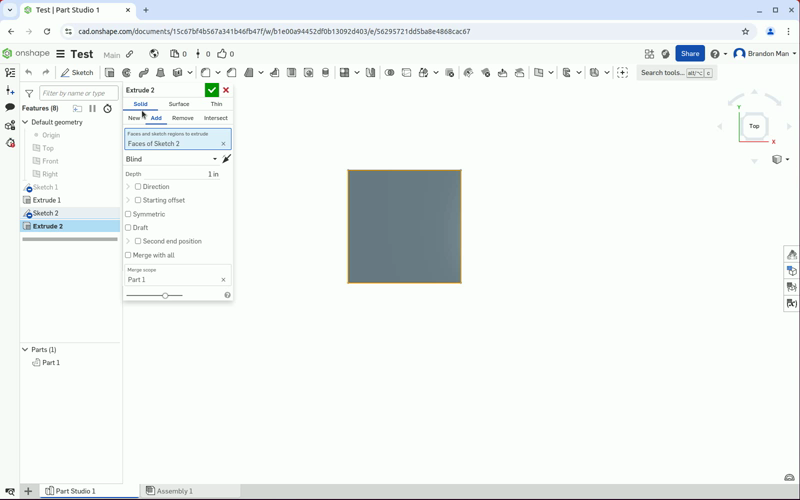
mouse_move(137, 120)
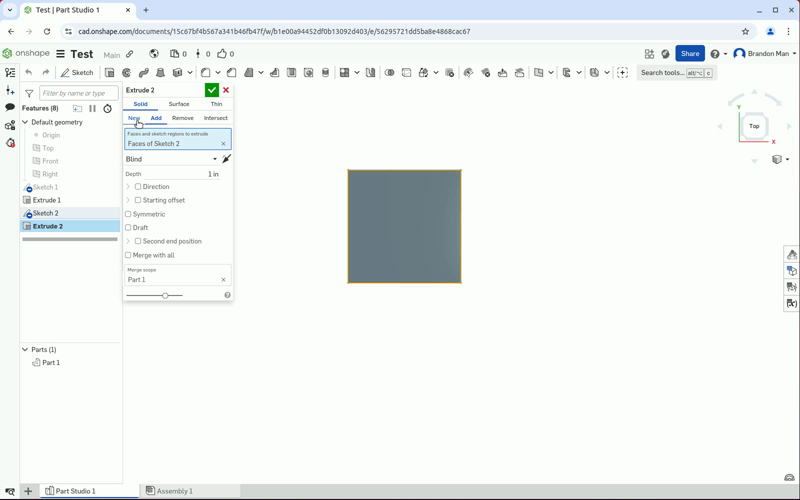
click(137, 120)
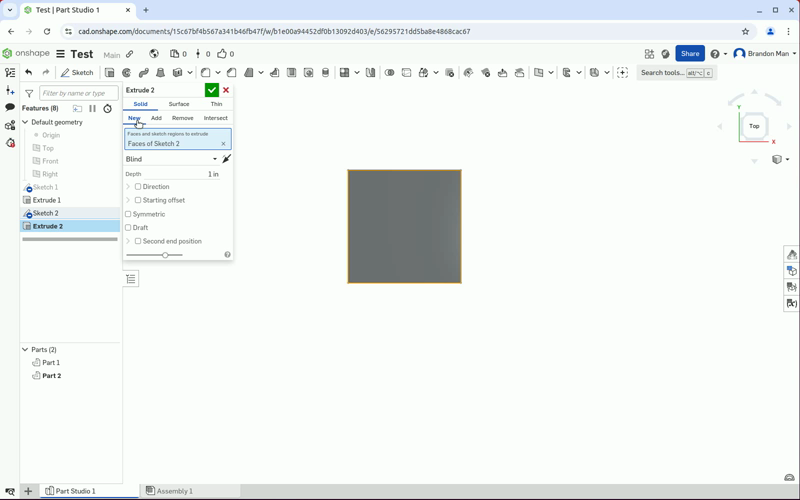
key(tab, 4)
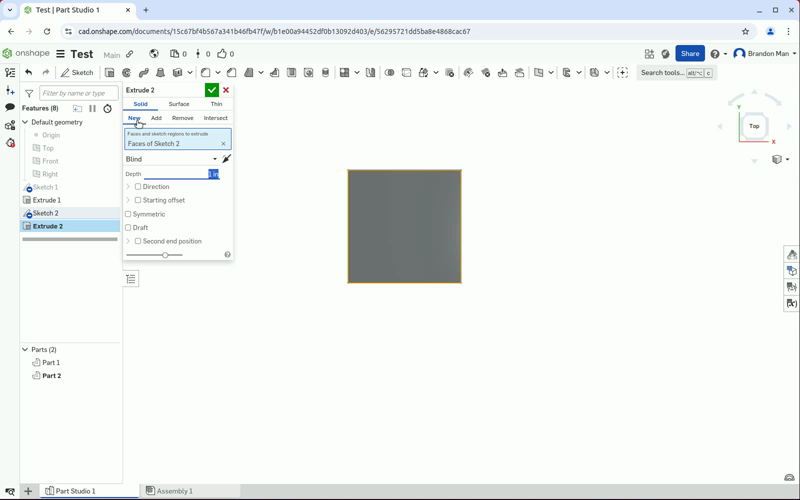
text(0.481)
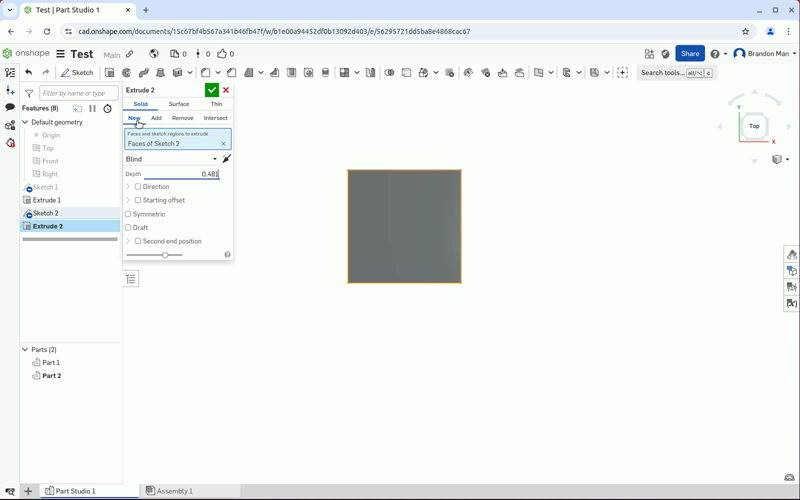
key(enter)
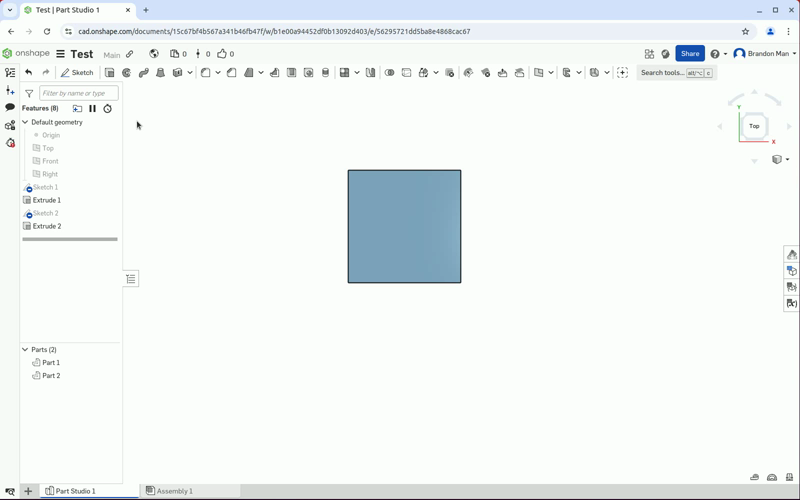
key(shift+h)
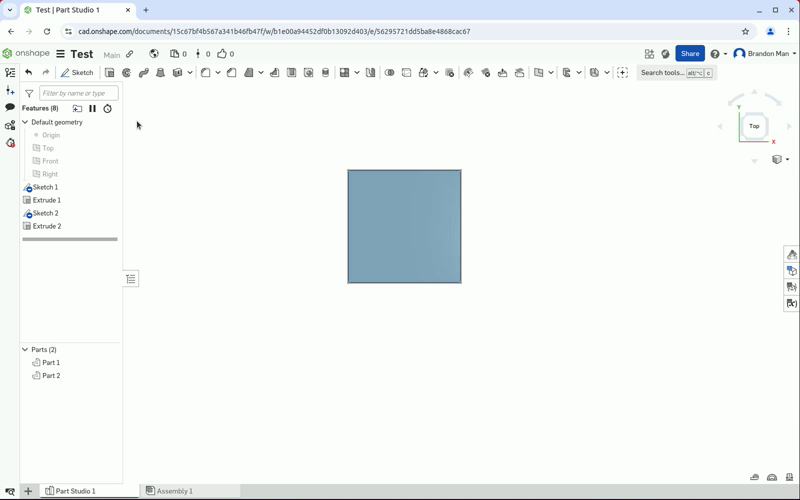
key(shift+h)
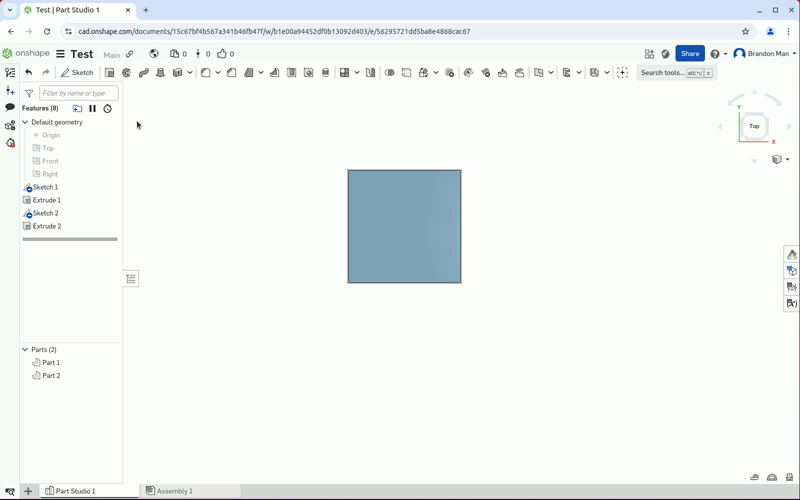
key(shift+7)
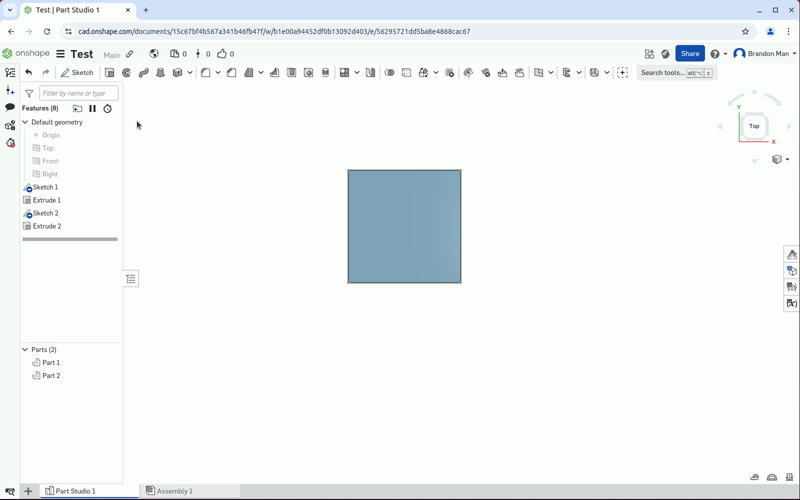
key(up, 3)
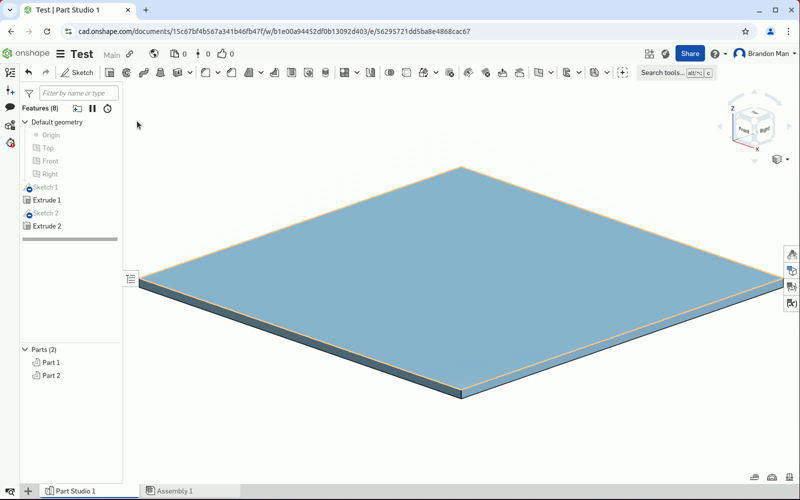
key(left, 3)
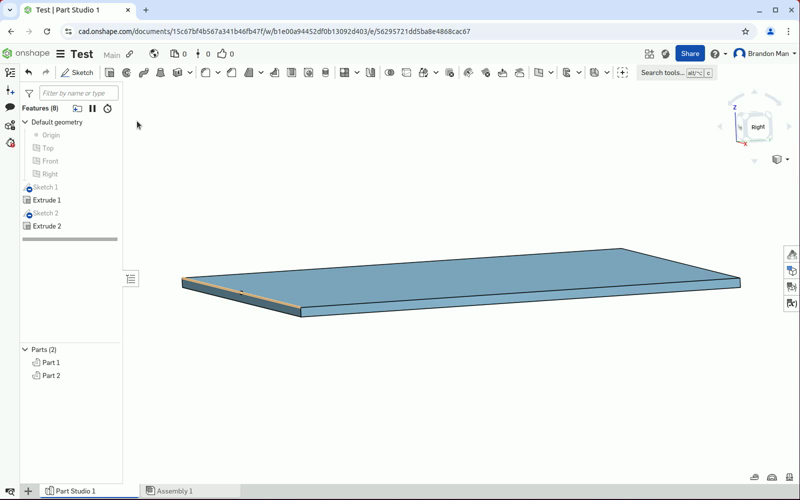
key(right, 3)
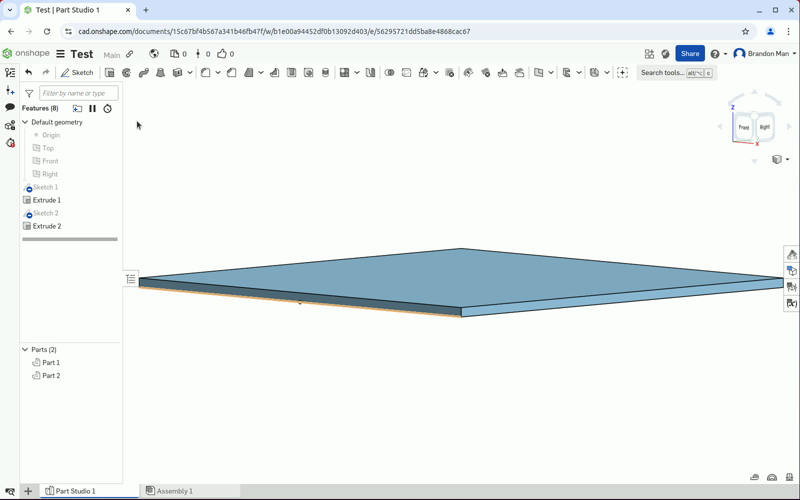
key(down, 3)
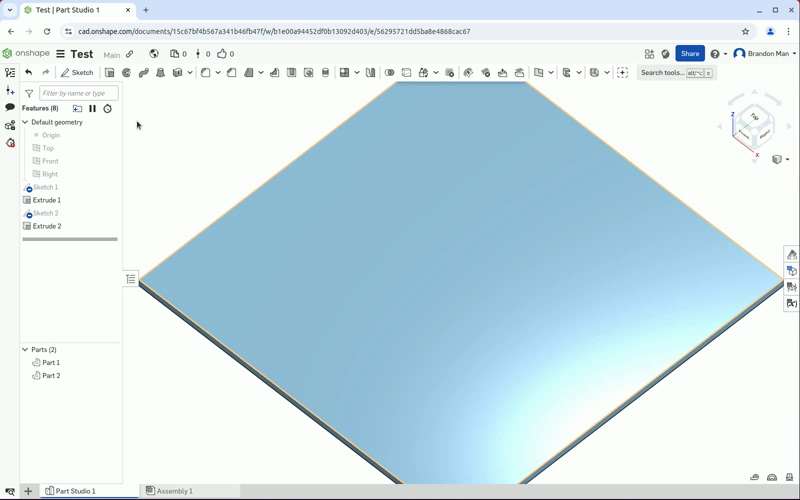
mouse_move(73, 189)
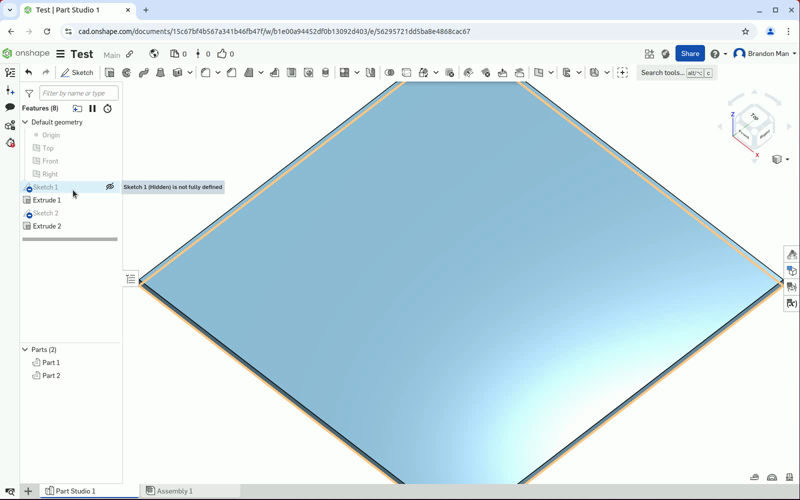
click(73, 189)